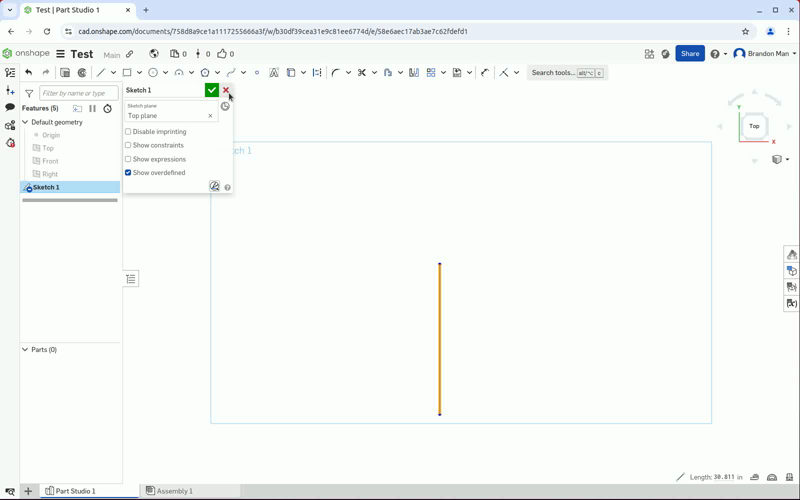
key(shift+h)
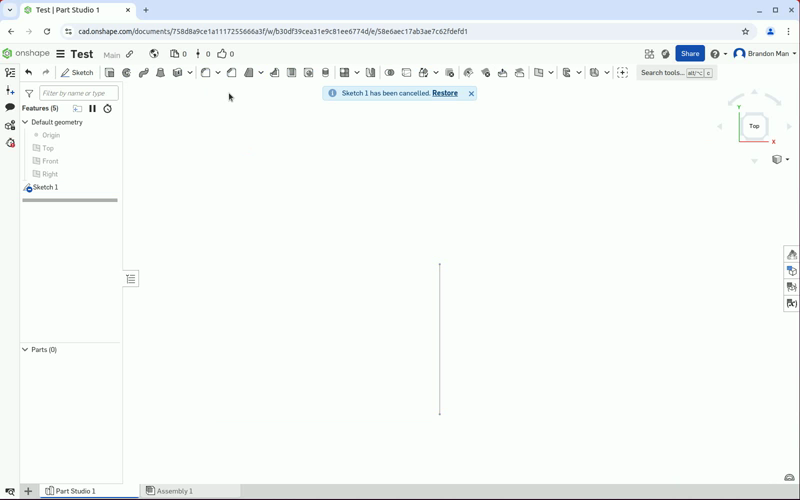
key(shift+s)
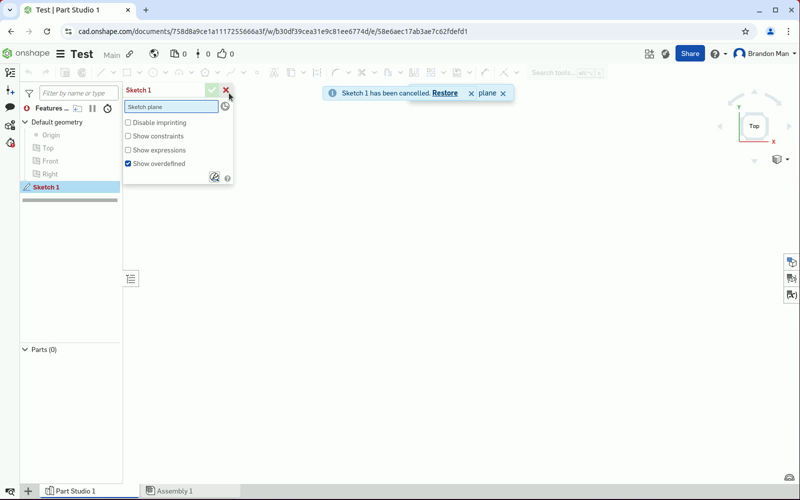
mouse_move(73, 150)
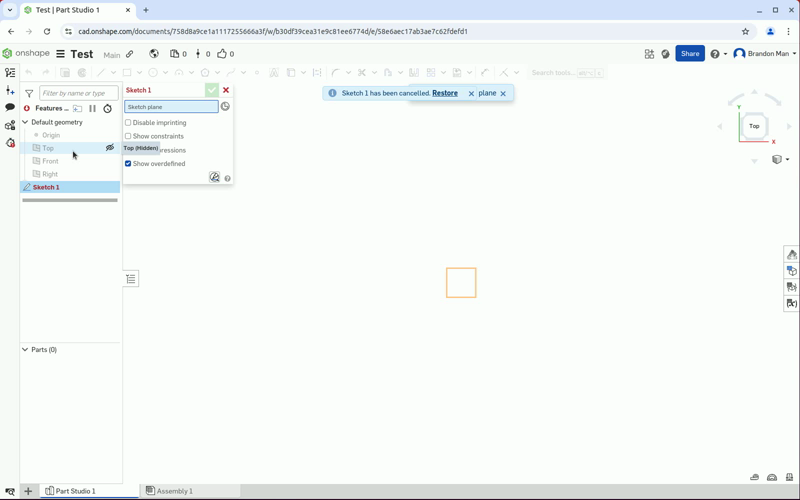
click(73, 150)
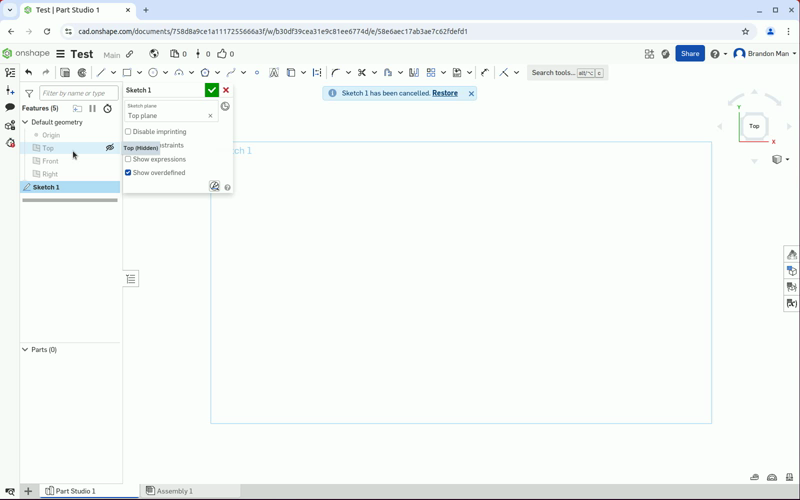
mouse_move(73, 352)
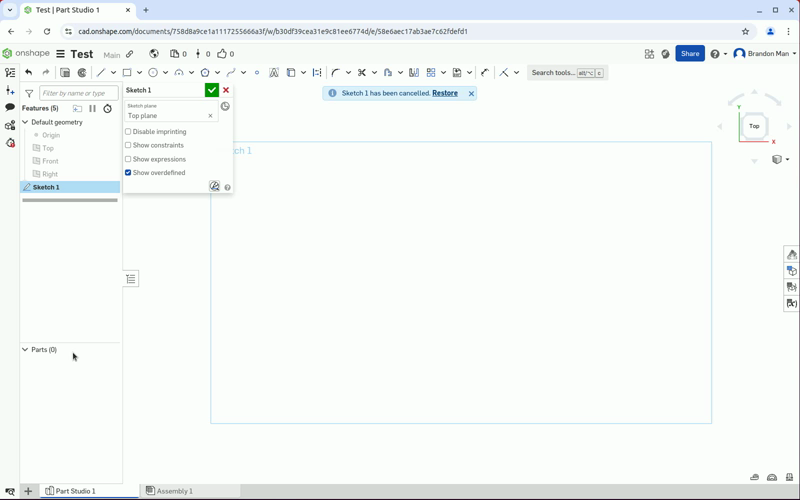
key(y)
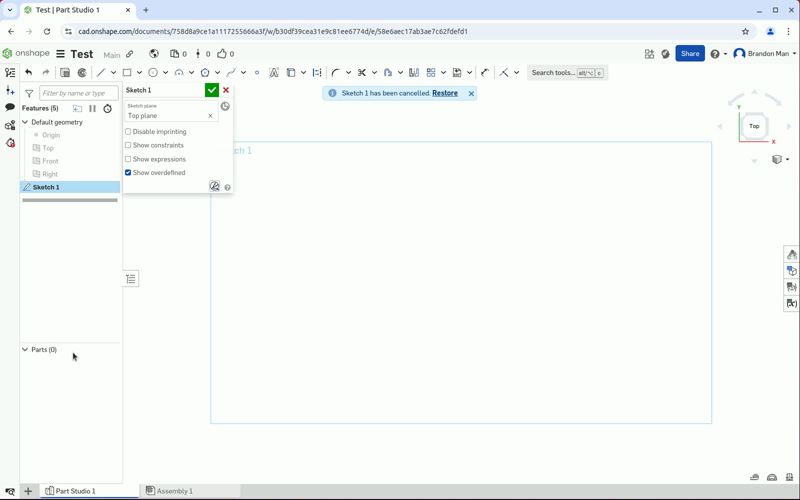
key(c)
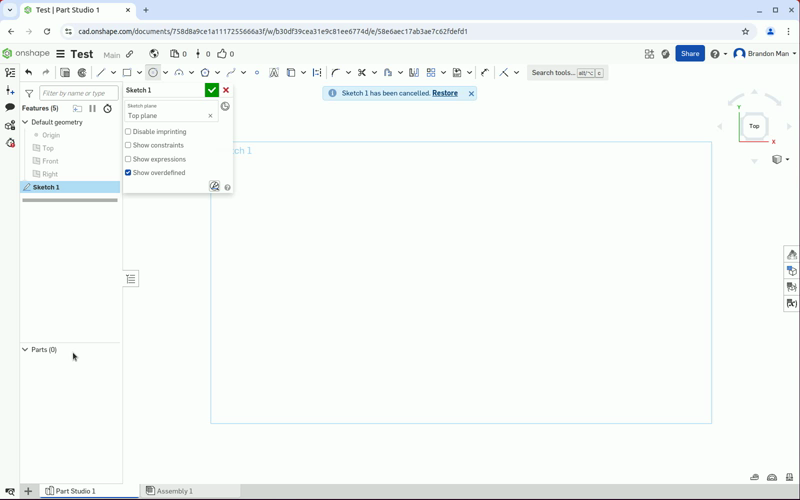
key_down(shift)
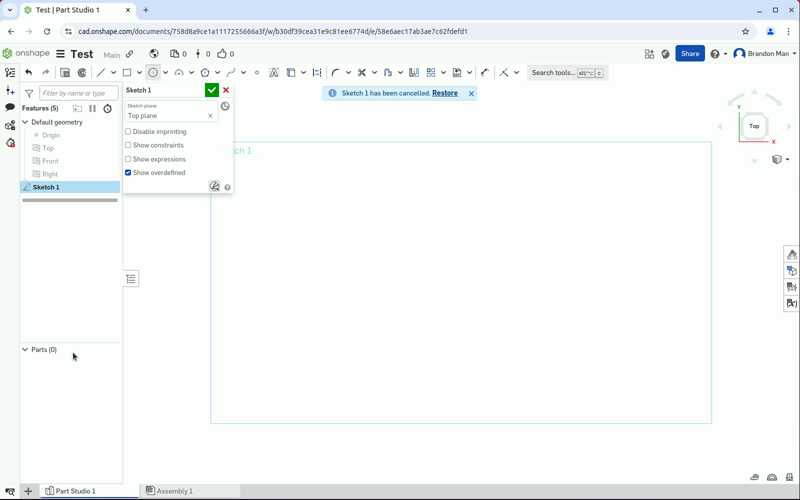
mouse_move(461, 282)
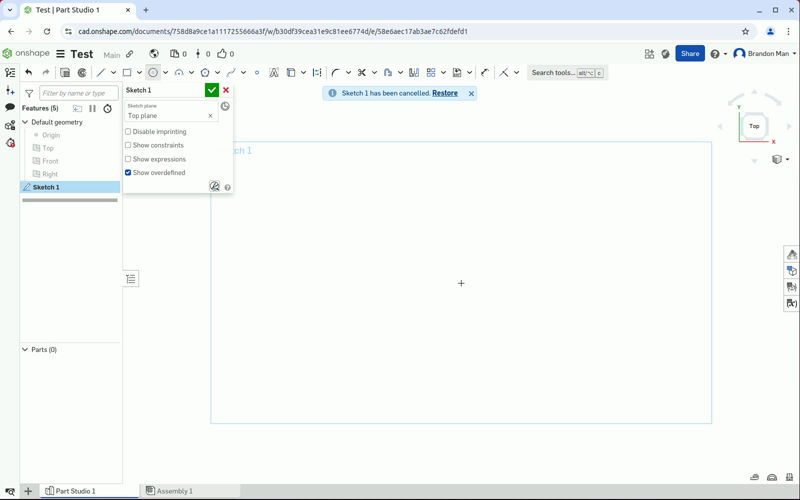
click(461, 282)
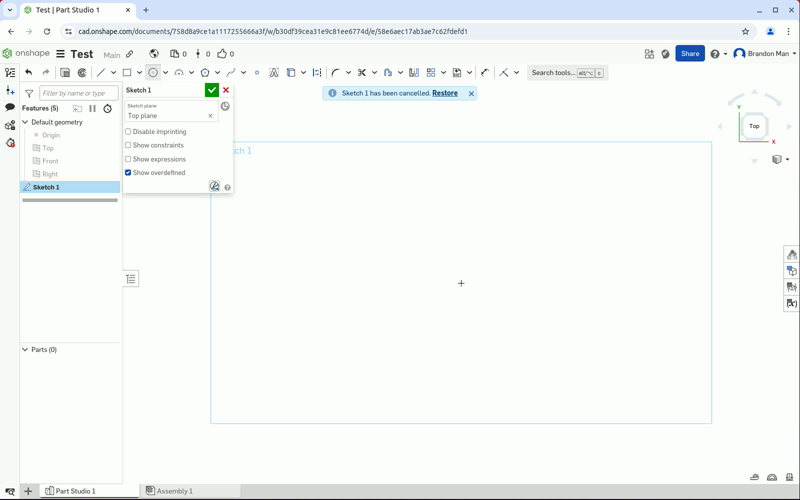
key_up(shift)
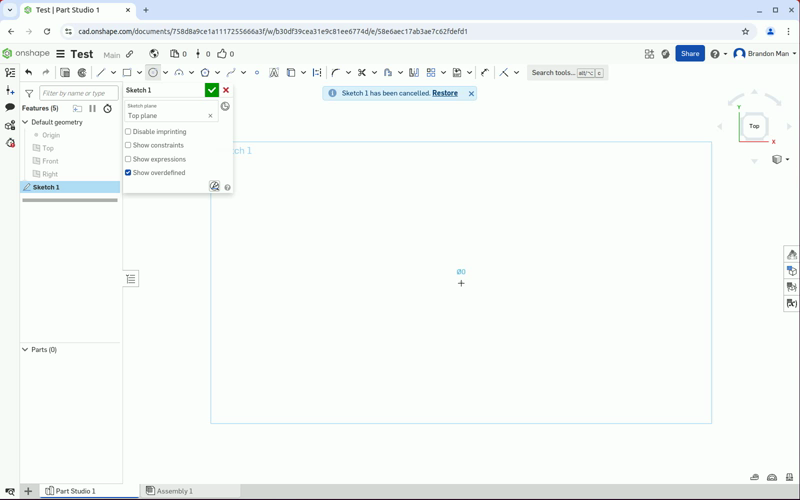
mouse_move(574, 282)
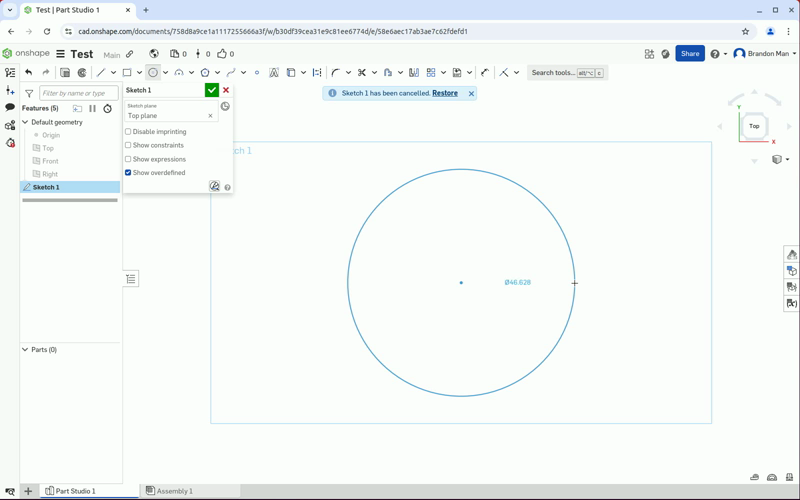
click(574, 282)
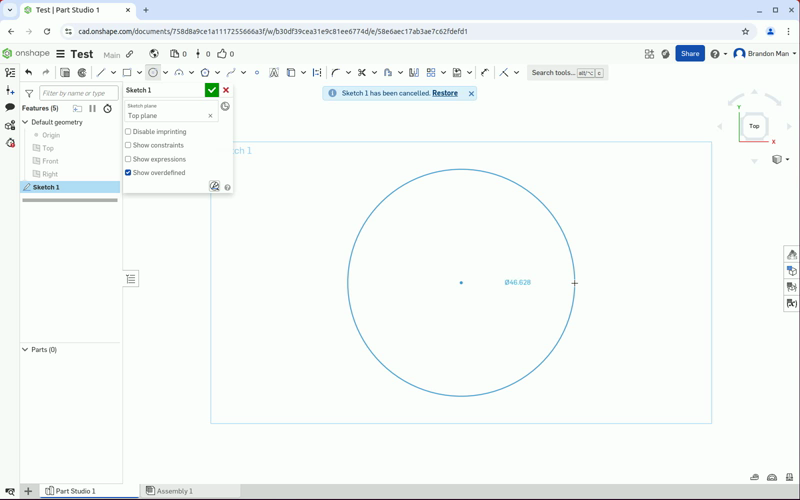
key(esc)
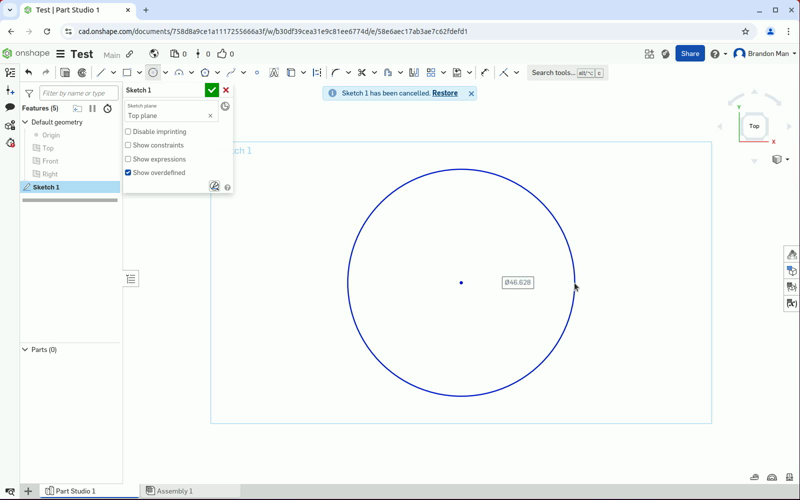
mouse_move(493, 304)
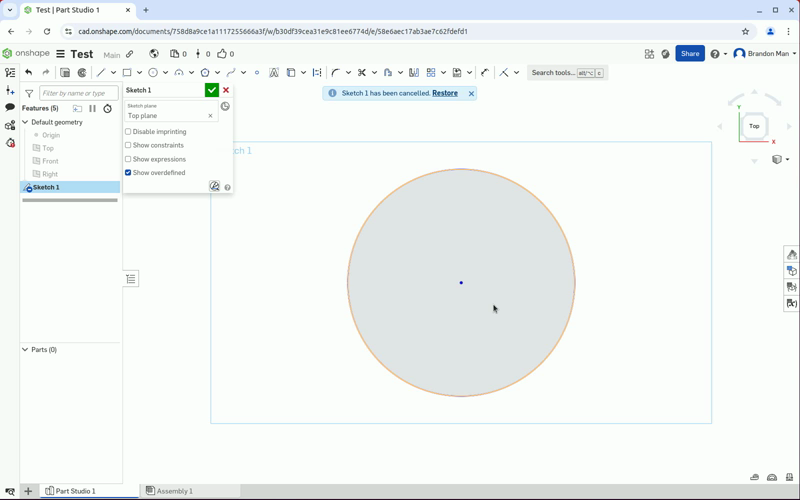
click(493, 304)
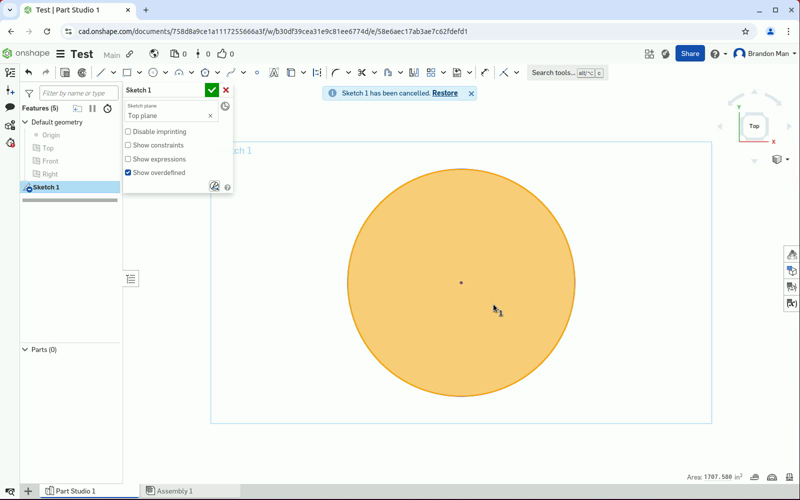
mouse_move(73, 352)
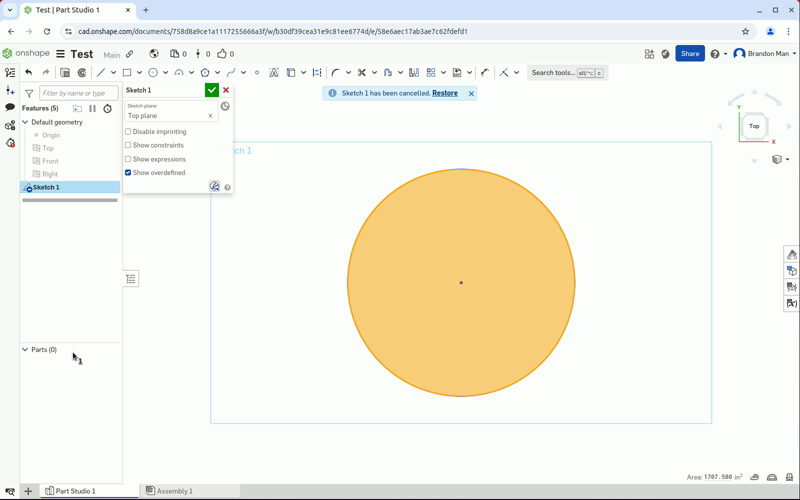
key(shift+y)
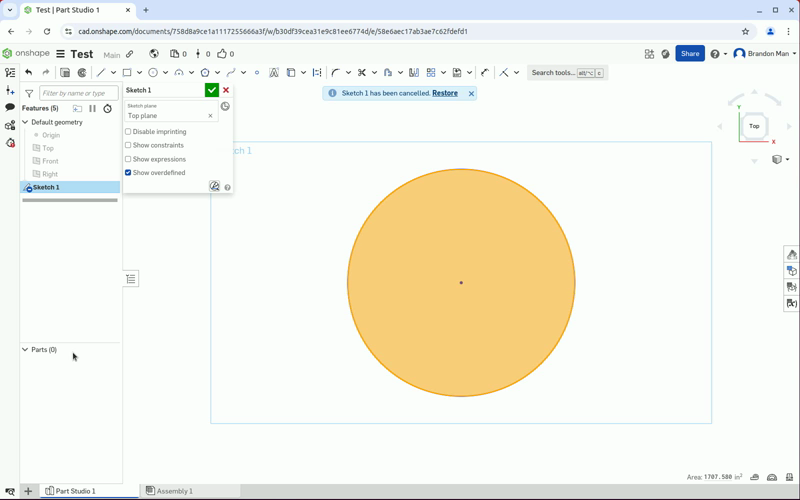
key(shift+e)
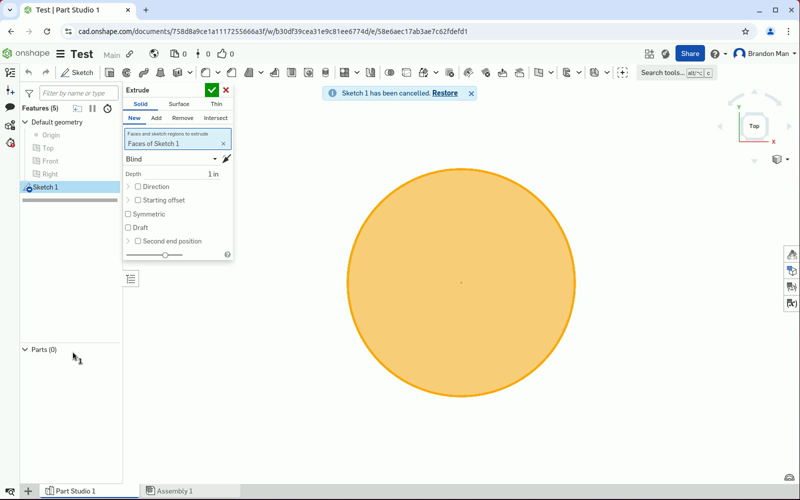
mouse_move(143, 106)
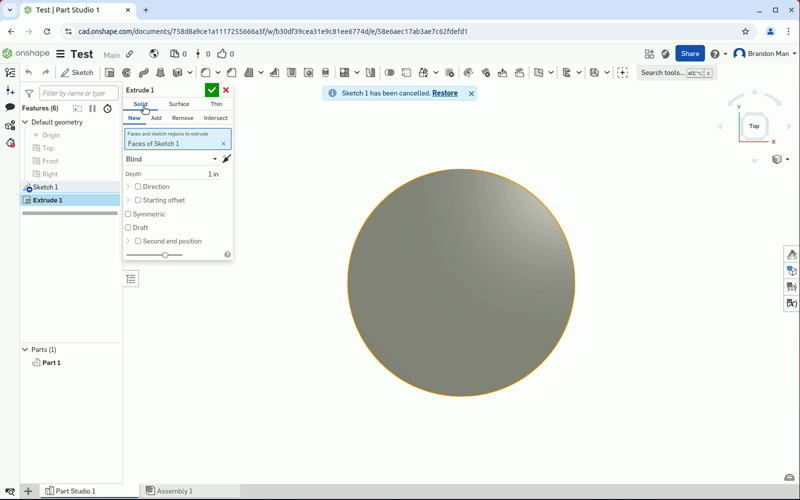
click(143, 106)
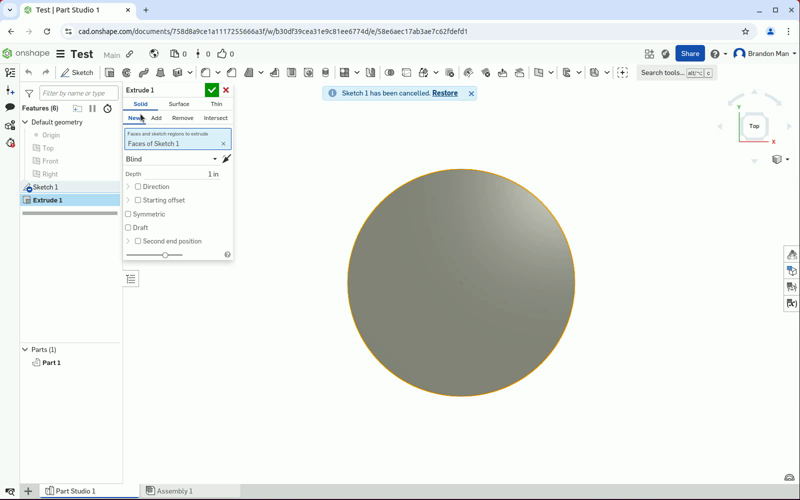
mouse_move(137, 120)
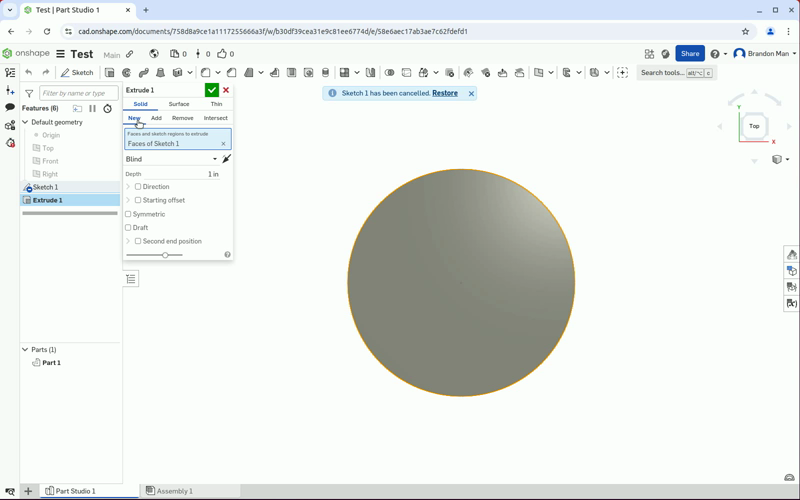
click(137, 120)
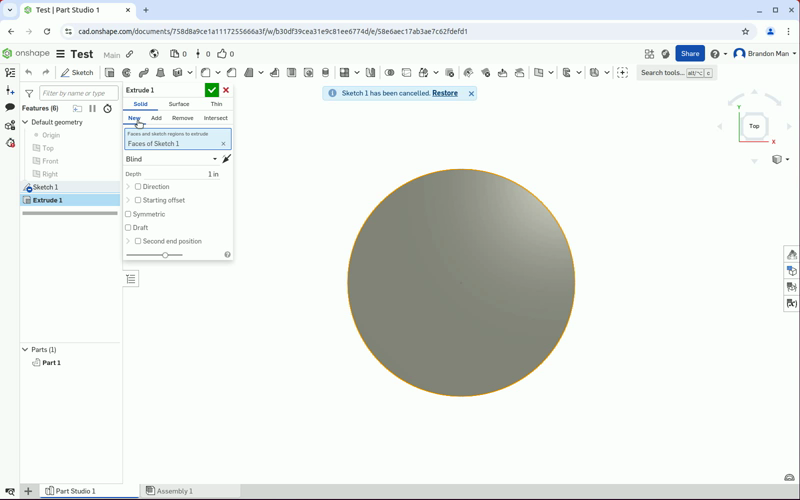
key(tab, 4)
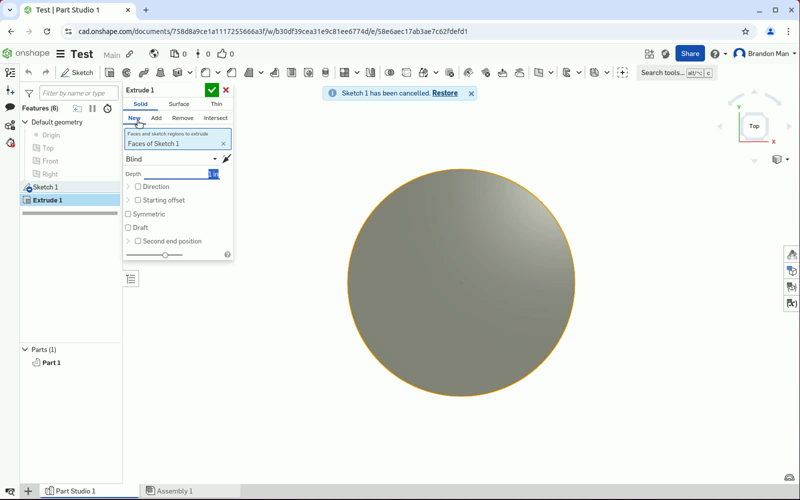
text(9.147)
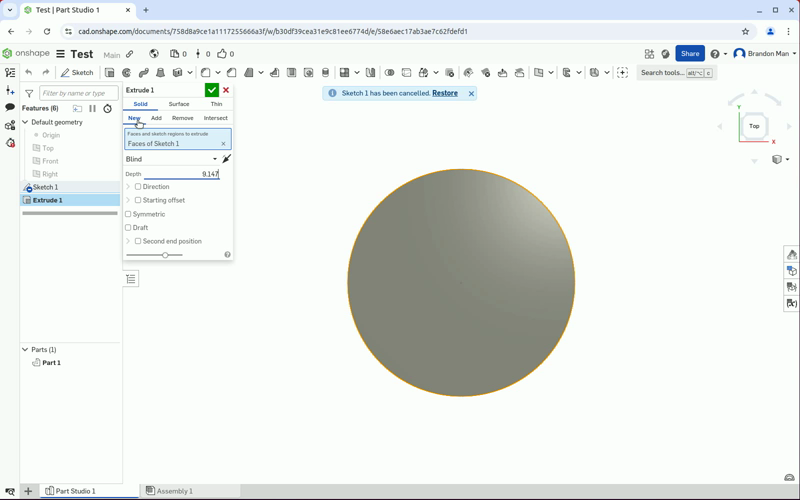
key(enter)
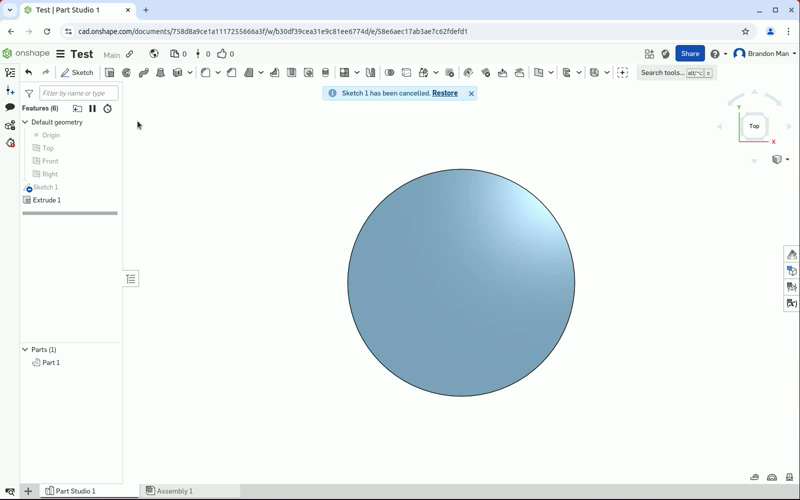
key(shift+h)
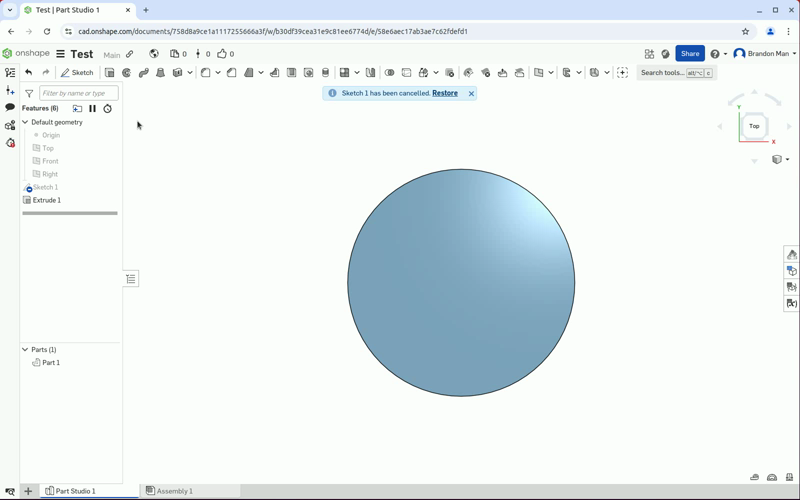
key(shift+h)
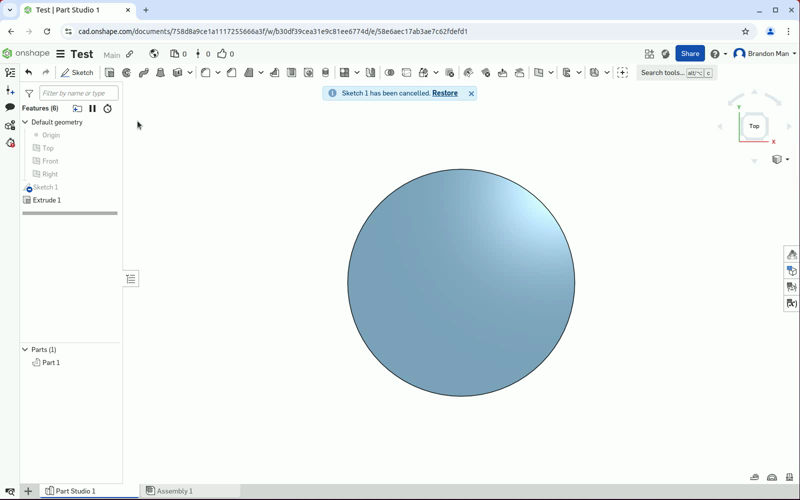
mouse_move(73, 189)
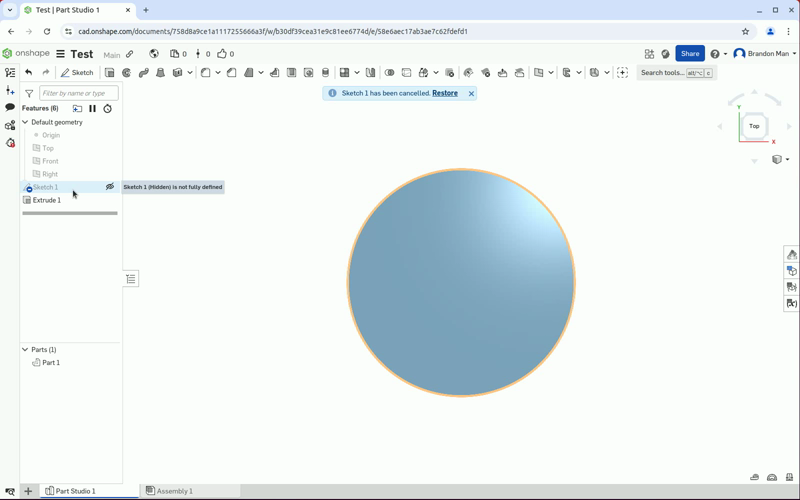
click(73, 189)
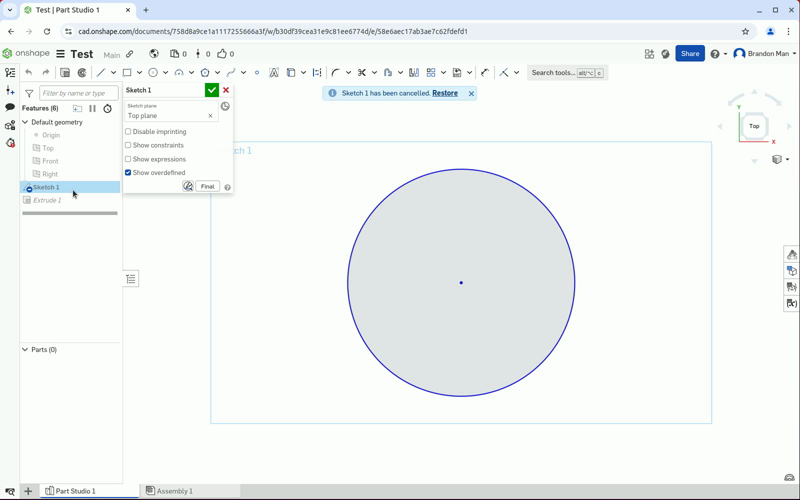
mouse_move(229, 92)
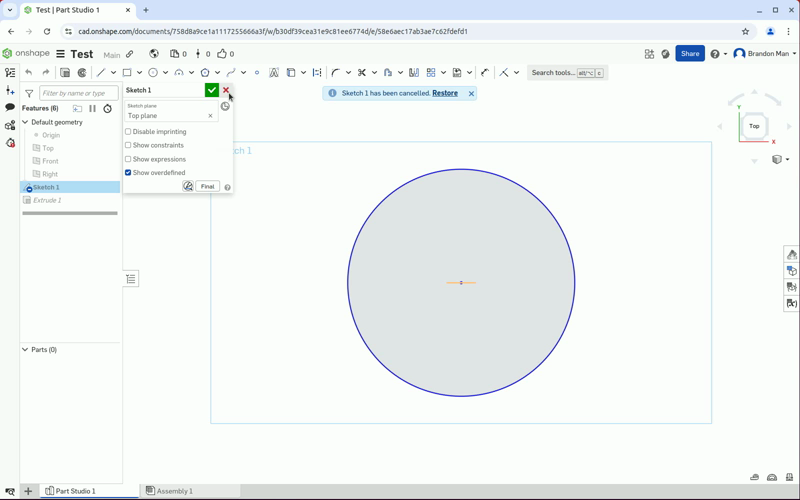
click(229, 92)
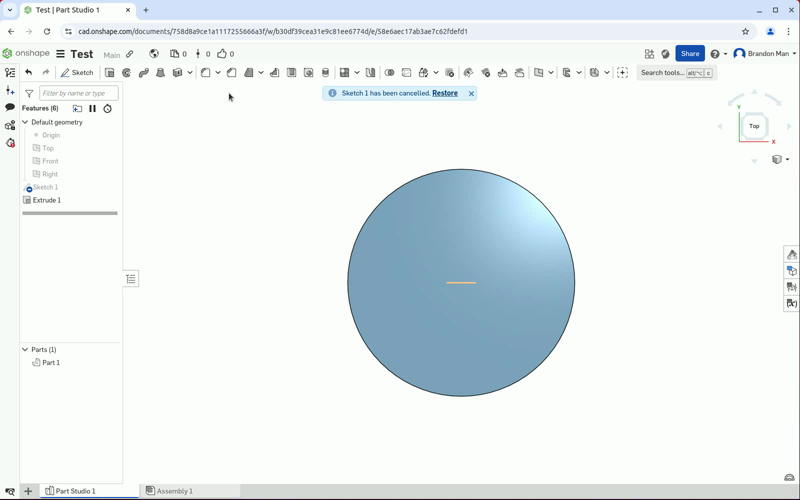
mouse_move(541, 75)
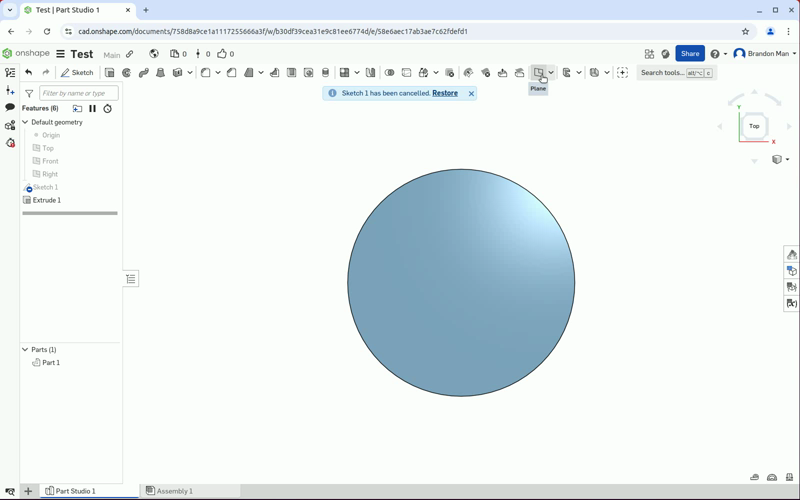
click(541, 75)
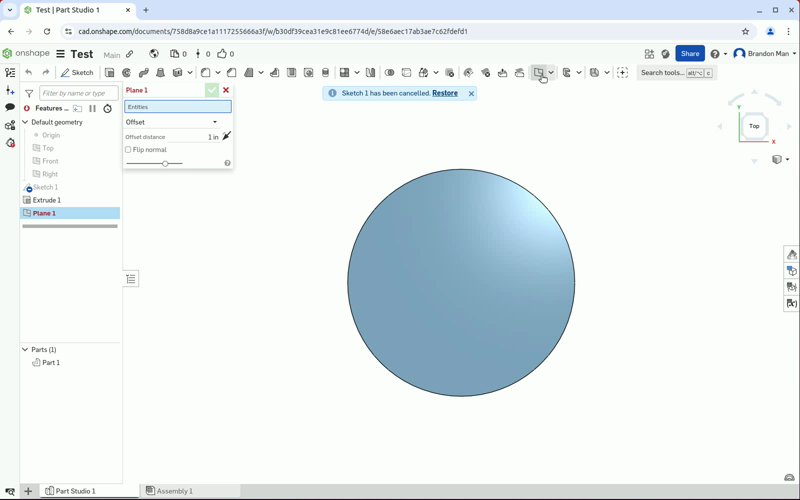
mouse_move(73, 150)
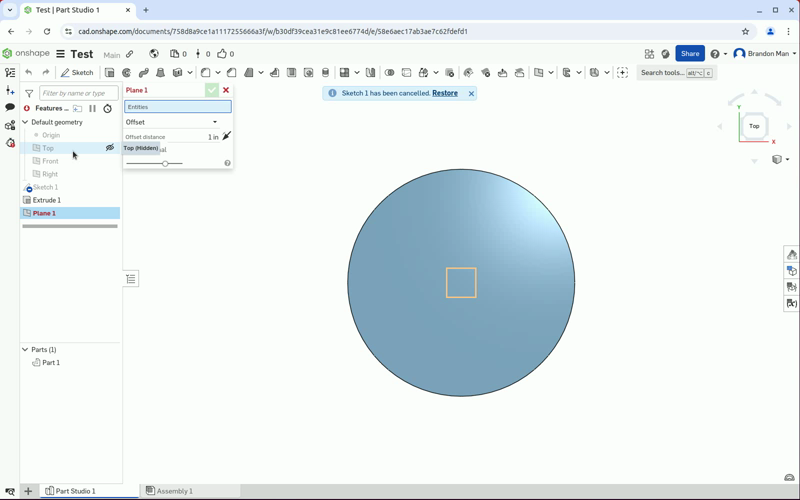
click(73, 150)
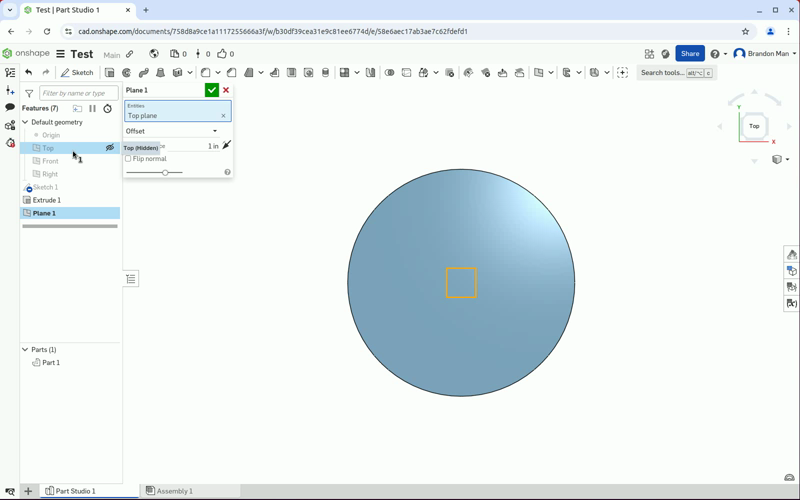
key(tab, 2)
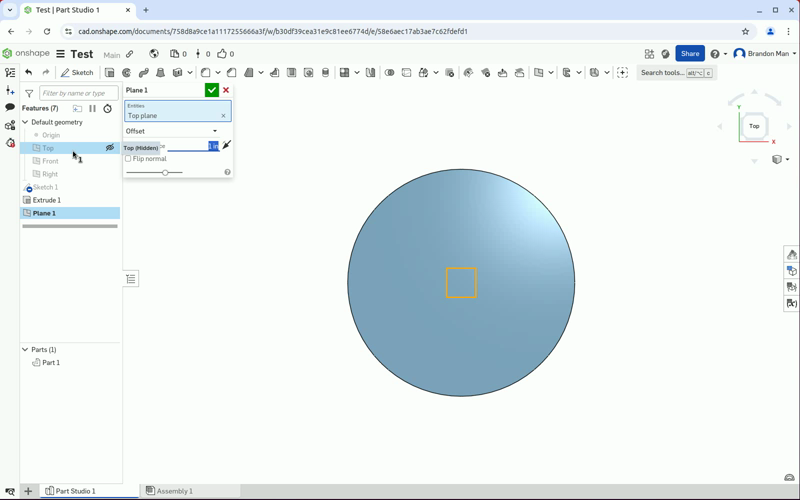
text(9.151)
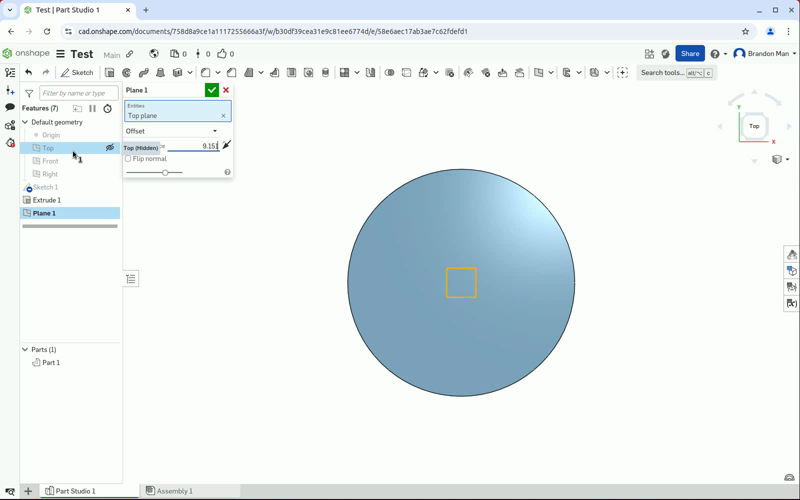
key(enter, 2)
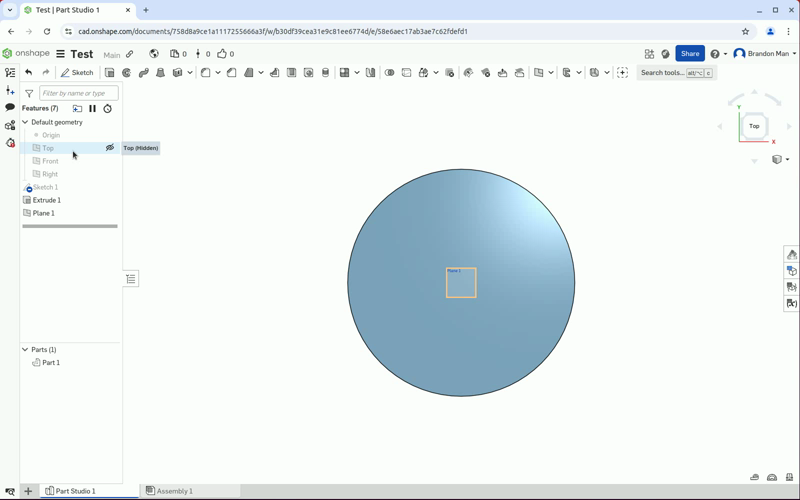
key(shift+s)
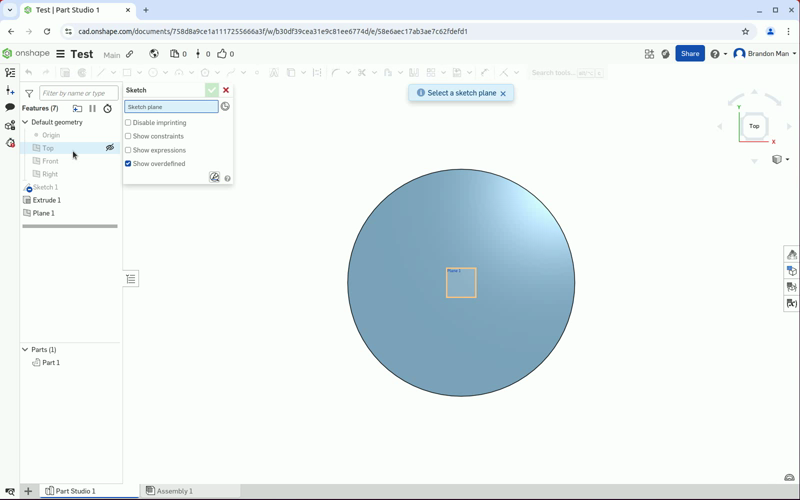
mouse_move(73, 215)
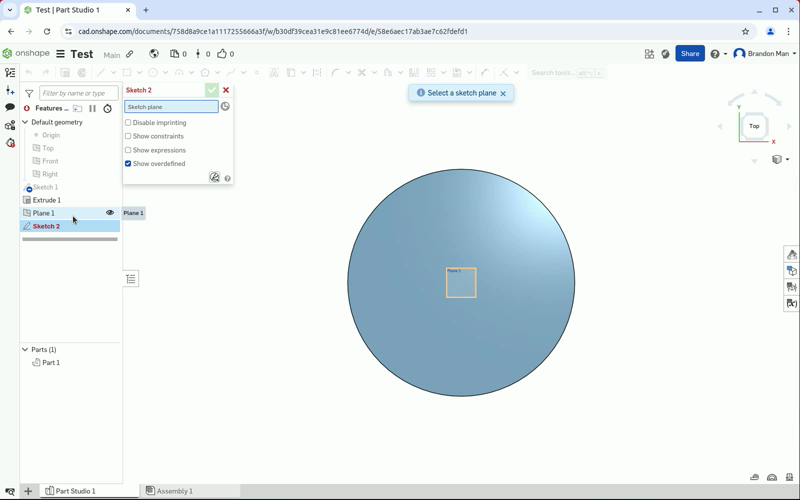
click(73, 215)
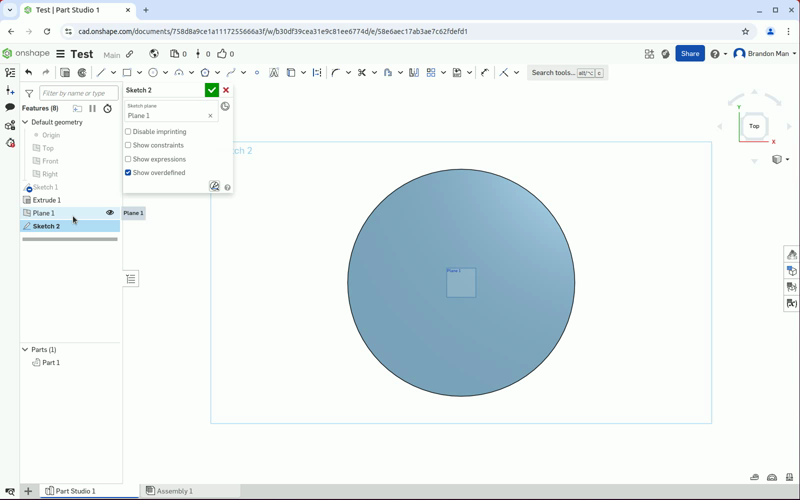
mouse_move(73, 352)
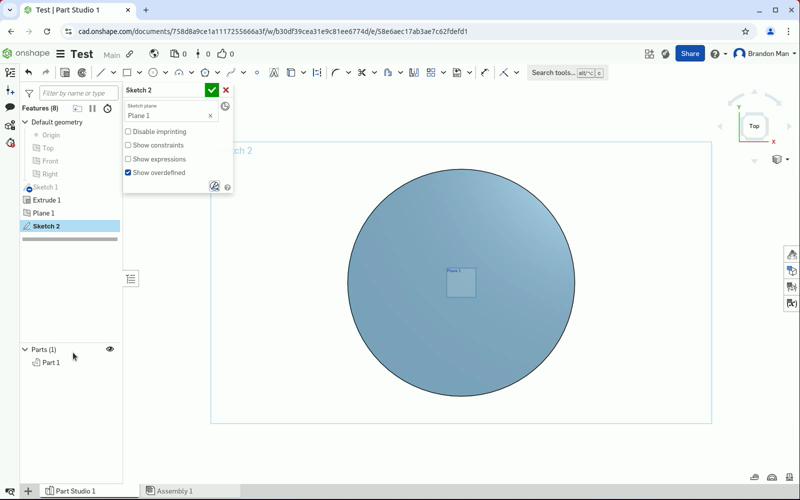
key(y)
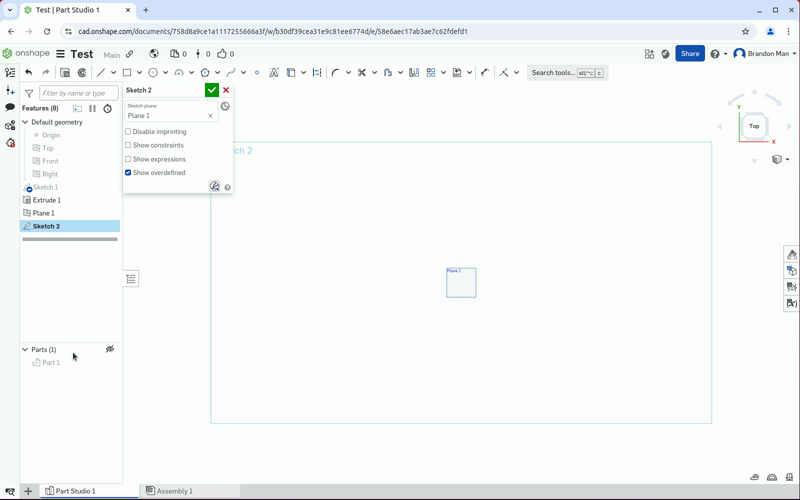
key(l)
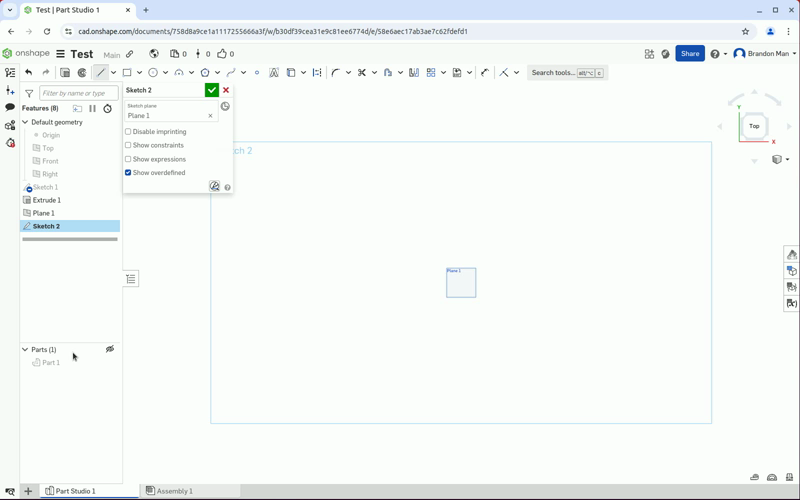
key_down(shift)
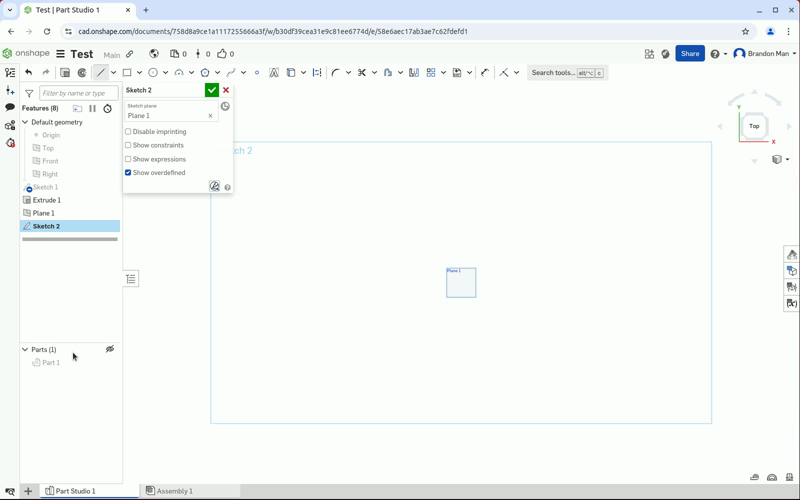
mouse_move(411, 322)
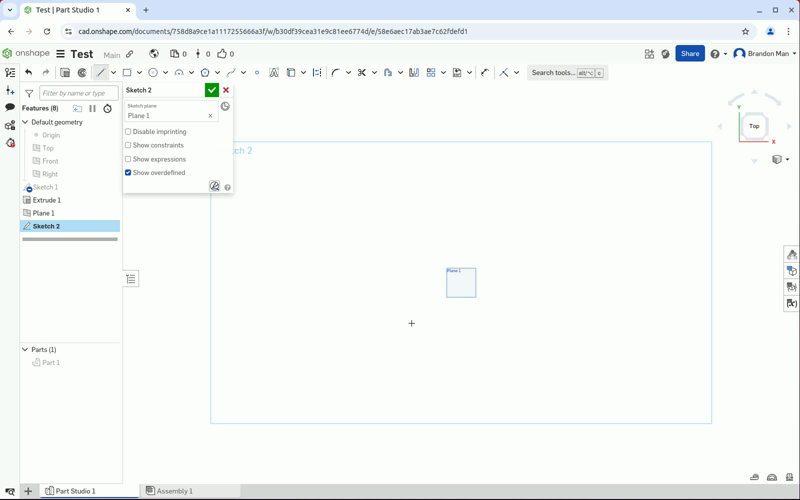
click(411, 322)
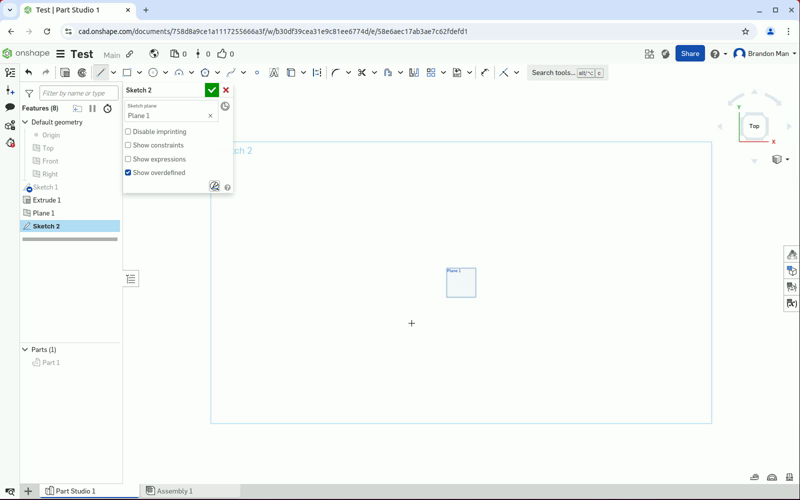
key_up(shift)
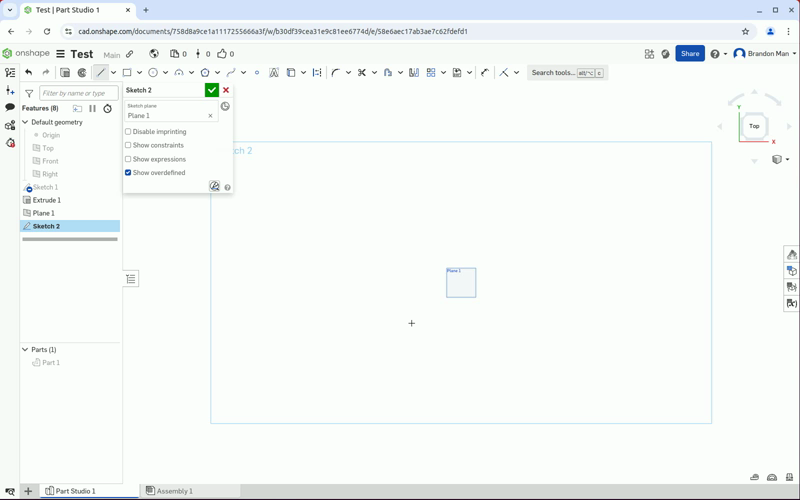
key_down(shift)
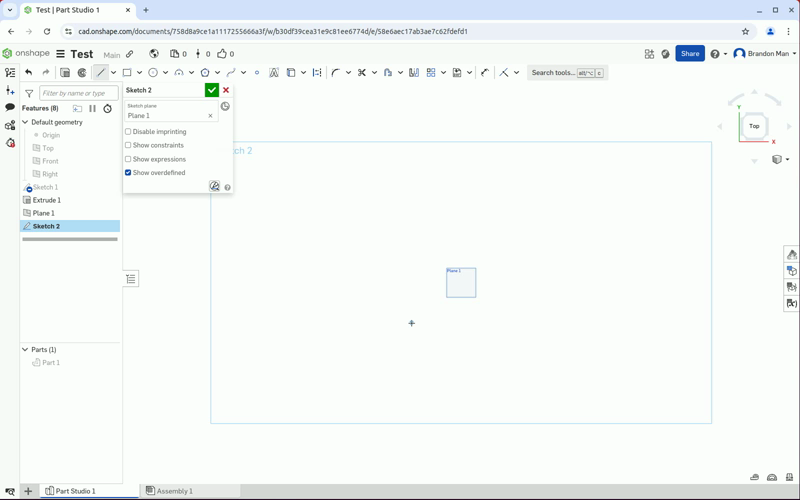
mouse_move(516, 322)
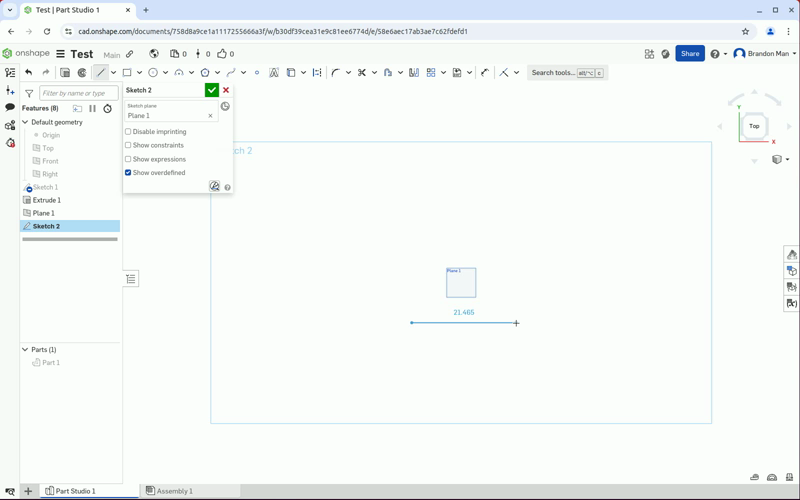
click(516, 322)
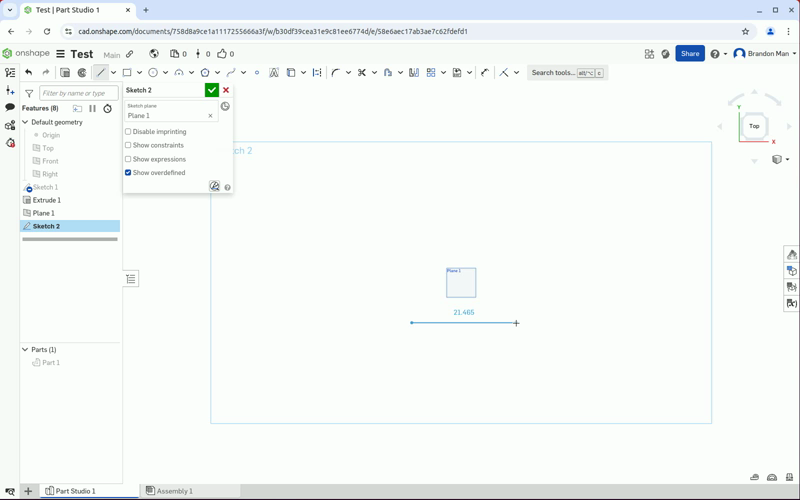
key_up(shift)
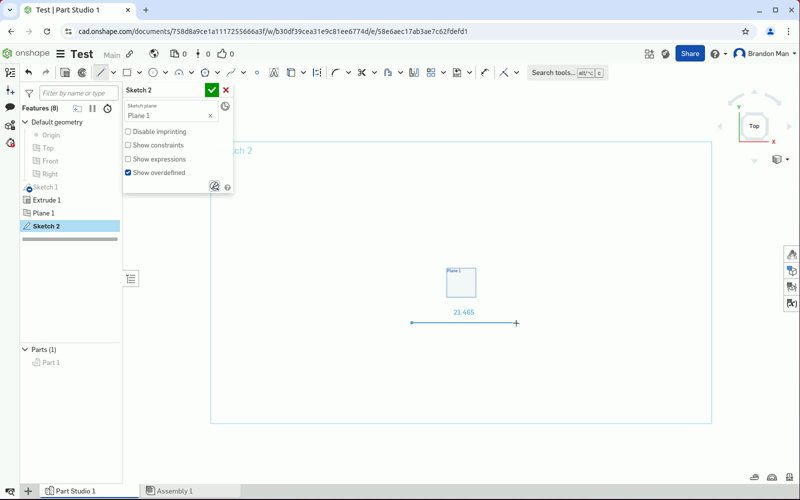
key_down(shift)
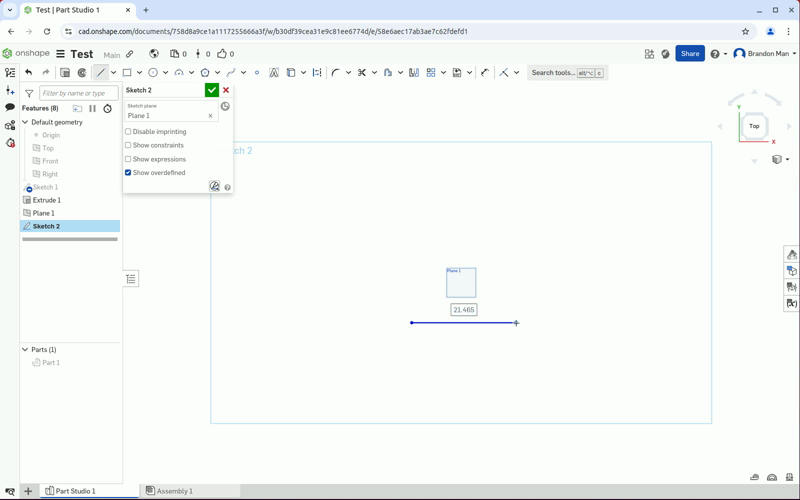
mouse_move(516, 243)
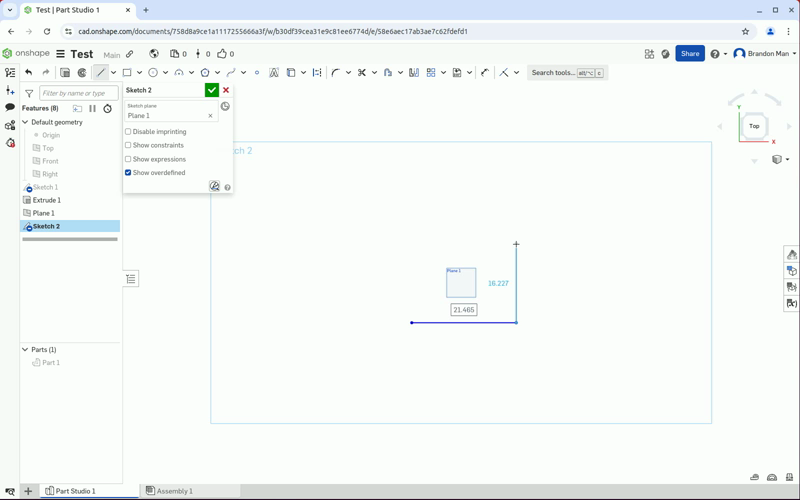
click(516, 243)
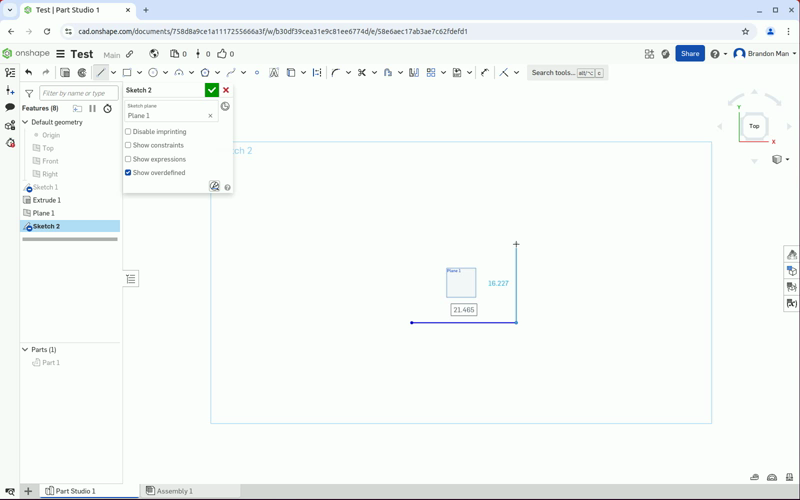
key_up(shift)
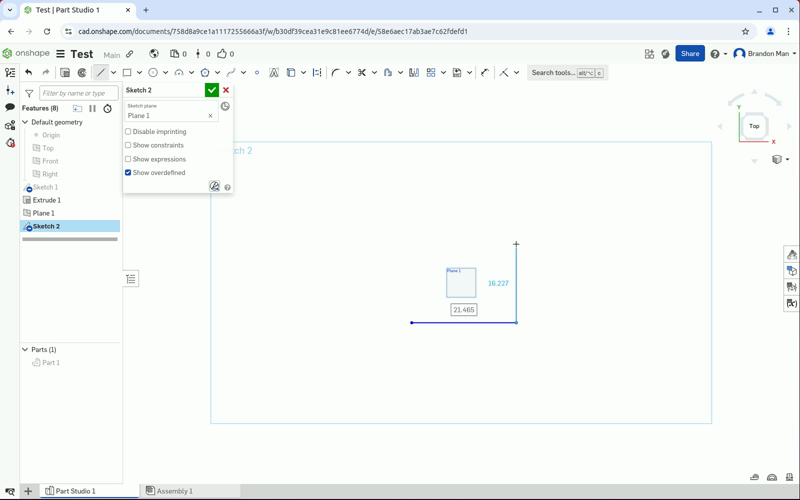
key_down(shift)
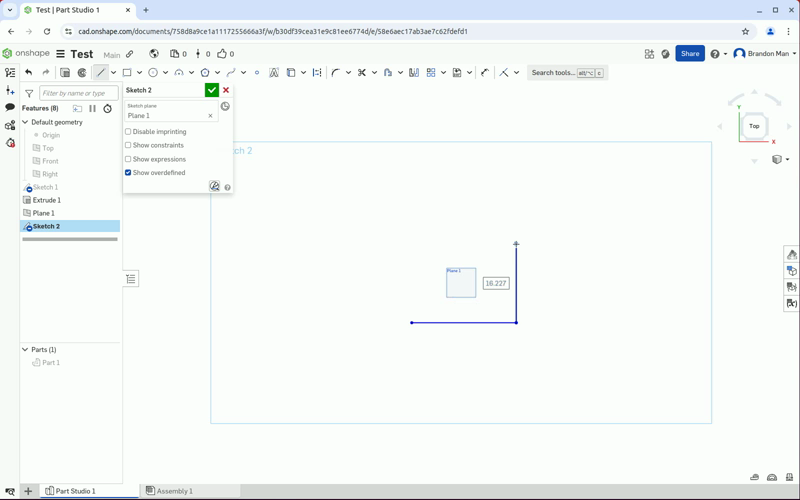
mouse_move(411, 243)
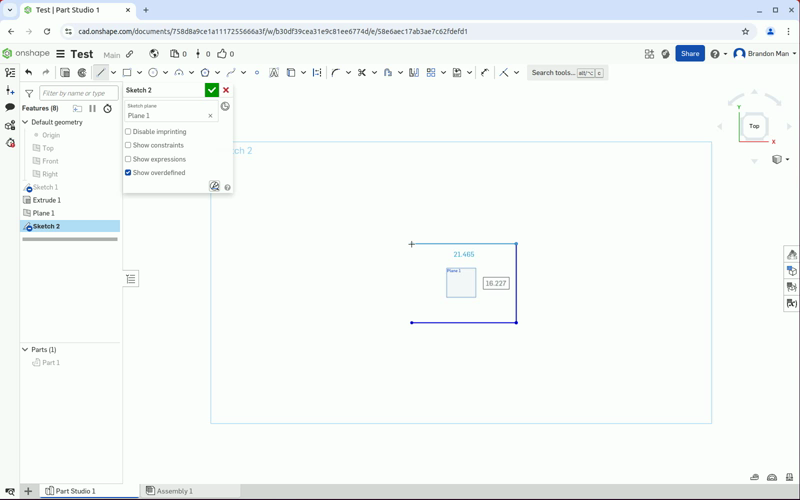
click(411, 243)
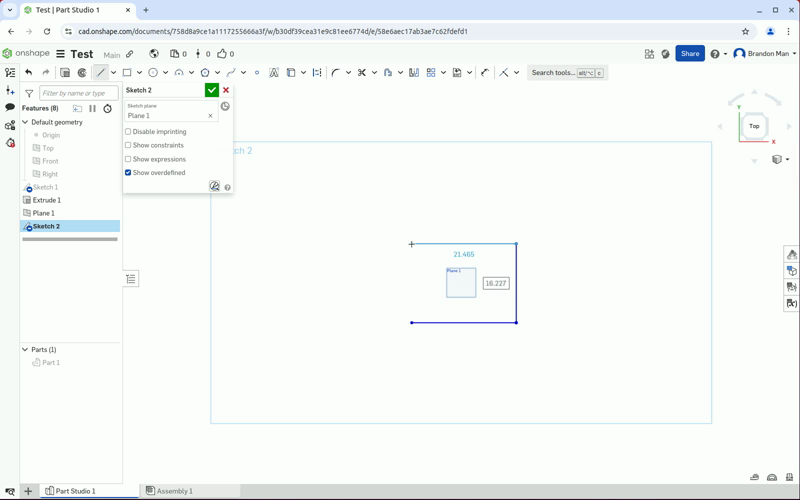
key_up(shift)
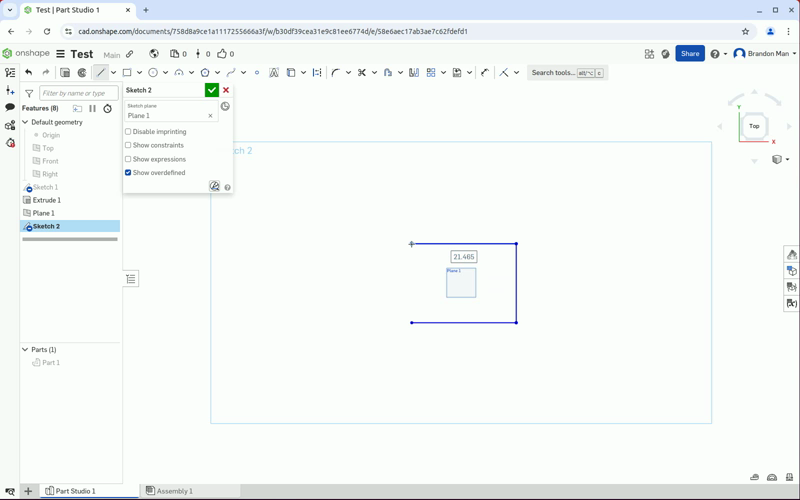
key_down(shift)
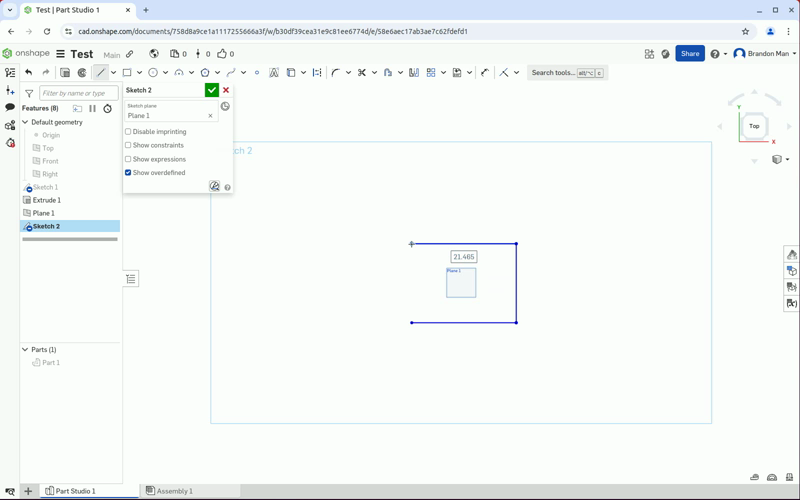
mouse_move(411, 322)
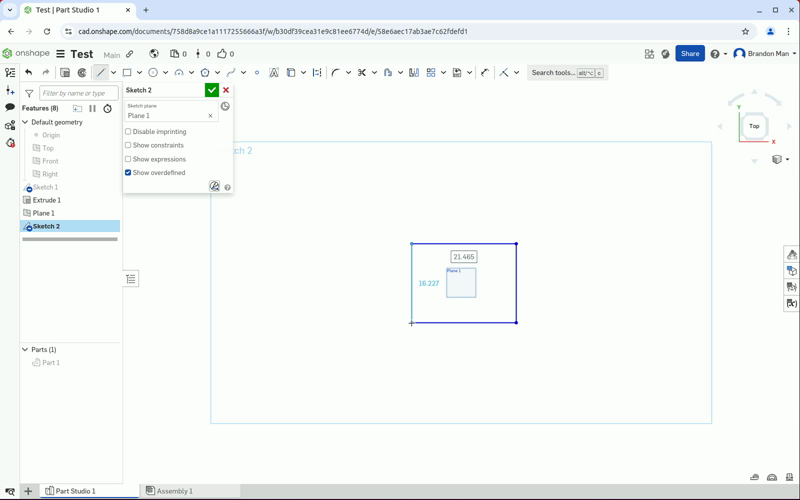
key_up(shift)
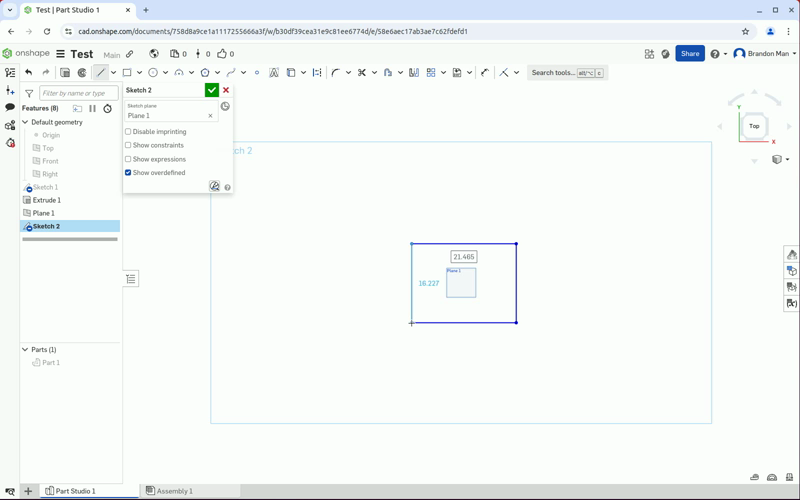
click(411, 322)
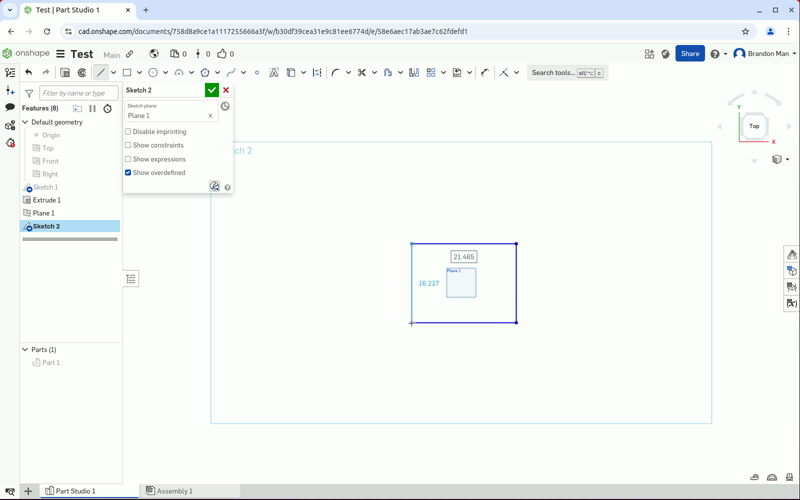
key(esc)
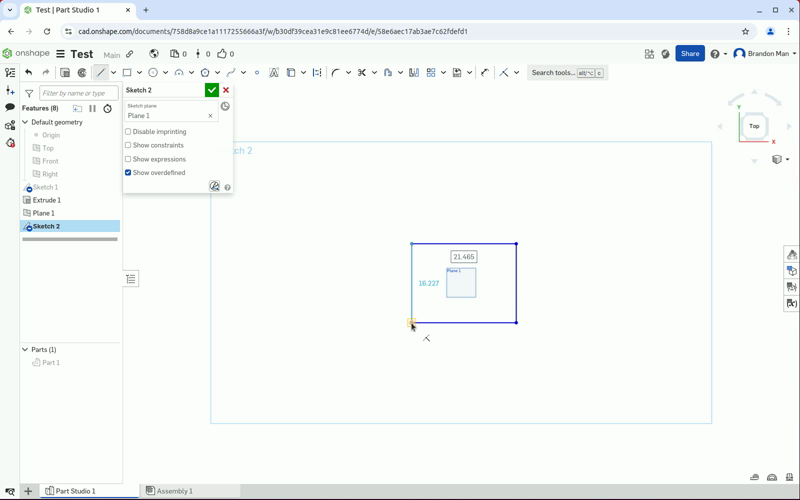
mouse_move(445, 311)
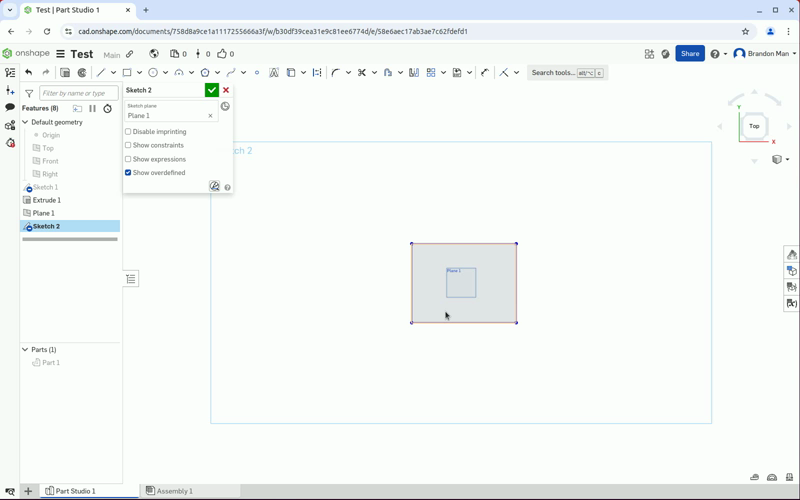
click(445, 311)
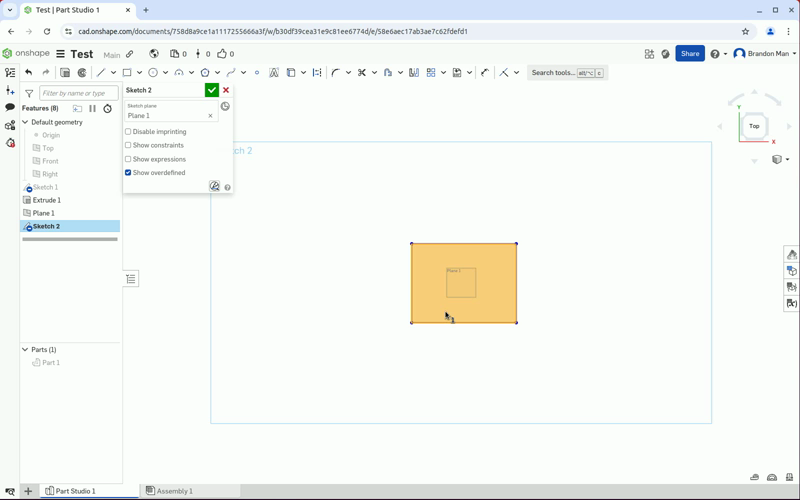
mouse_move(73, 352)
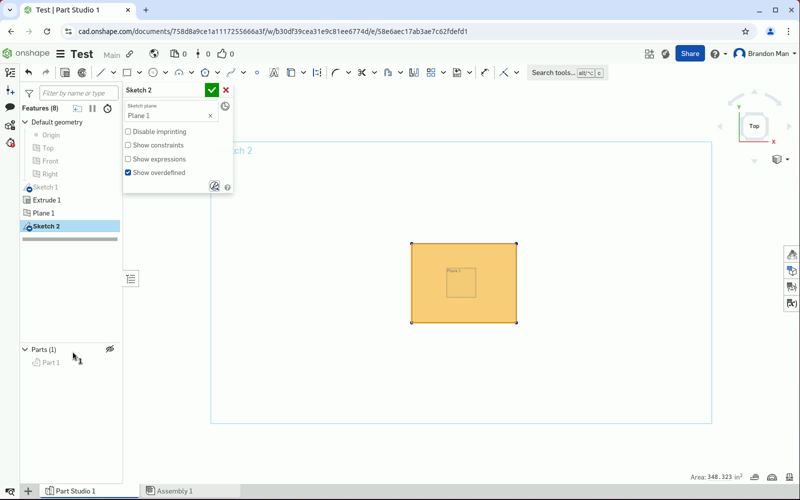
key(shift+y)
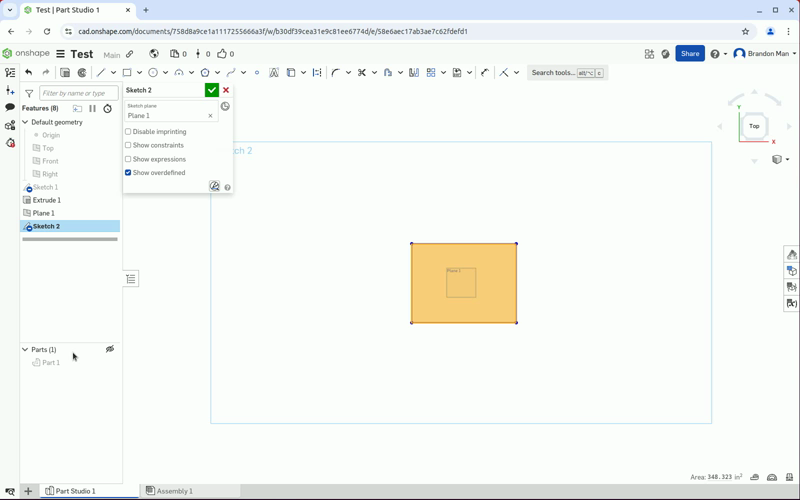
key(shift+e)
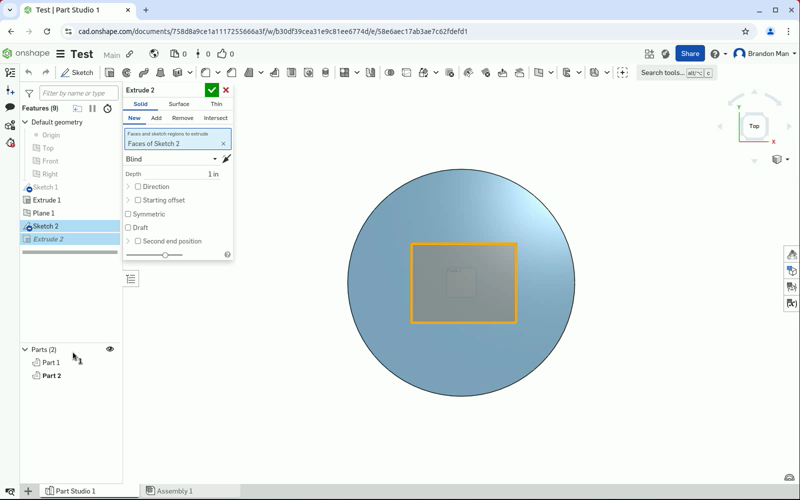
mouse_move(143, 106)
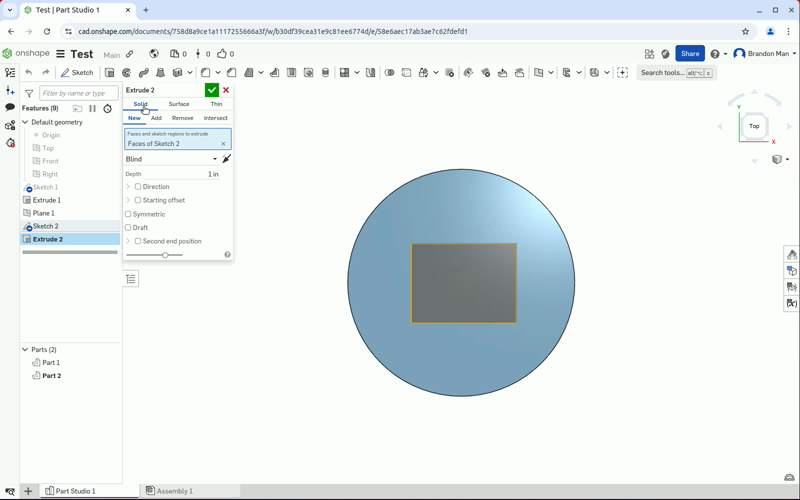
click(143, 106)
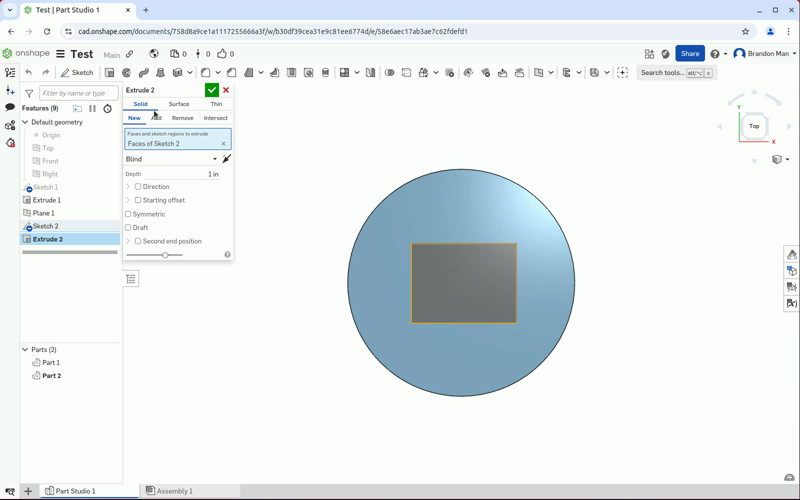
mouse_move(186, 120)
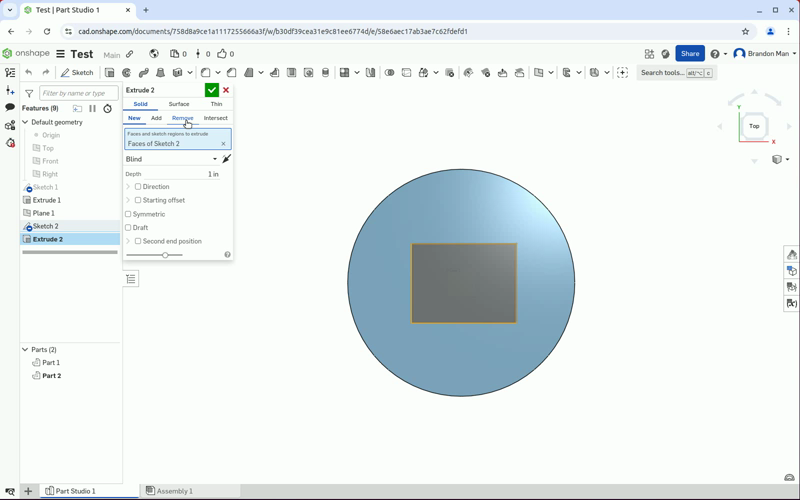
click(186, 120)
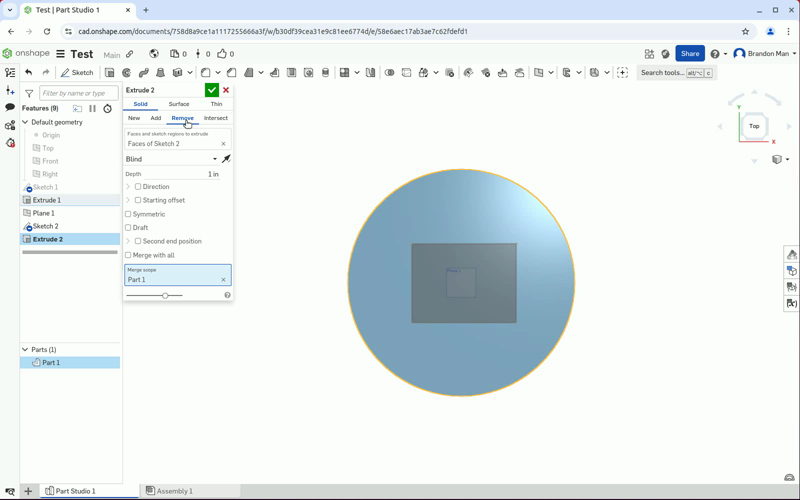
key(tab, 4)
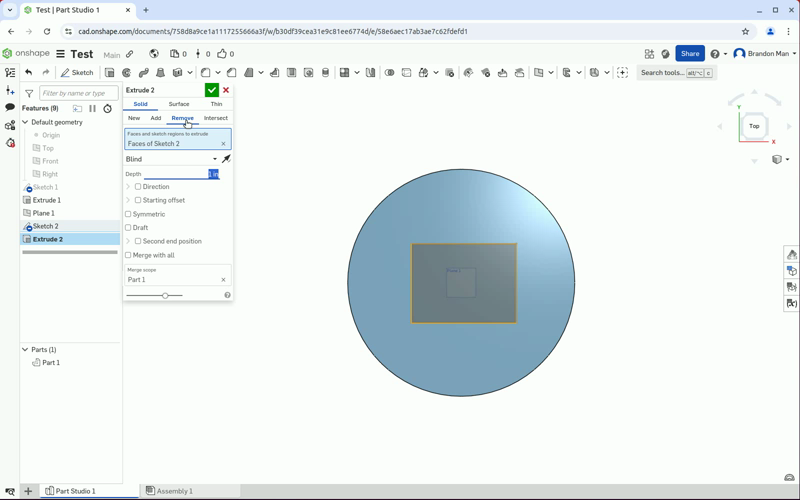
text(4.574)
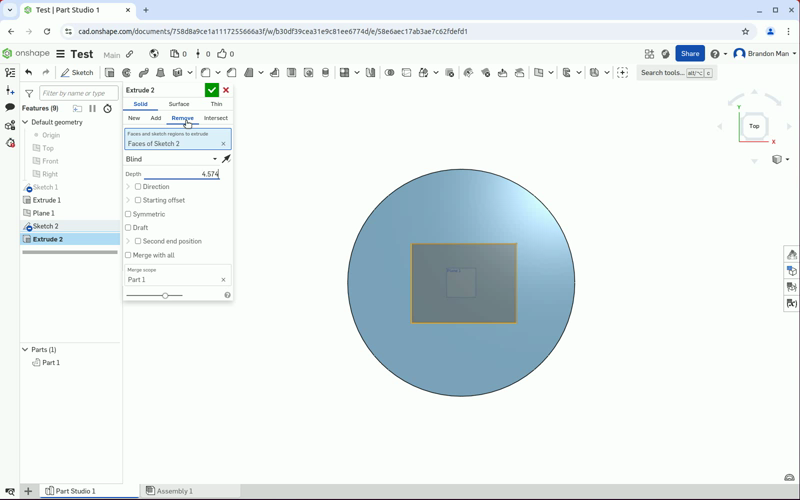
key(tab, 6)
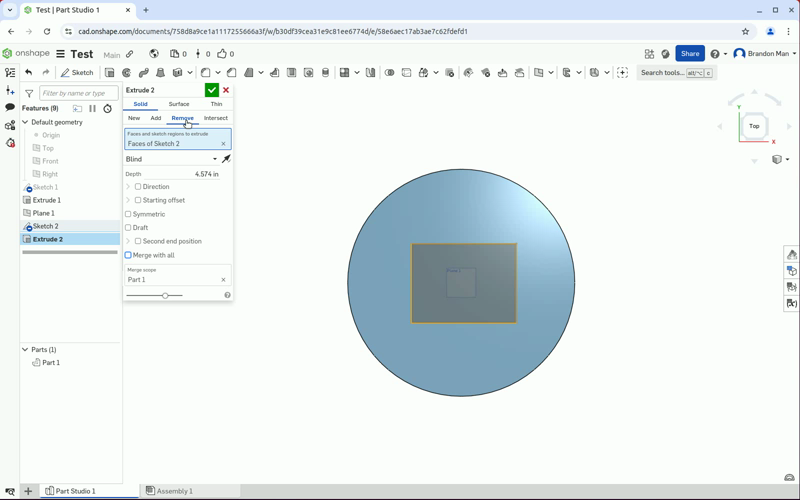
key(space)
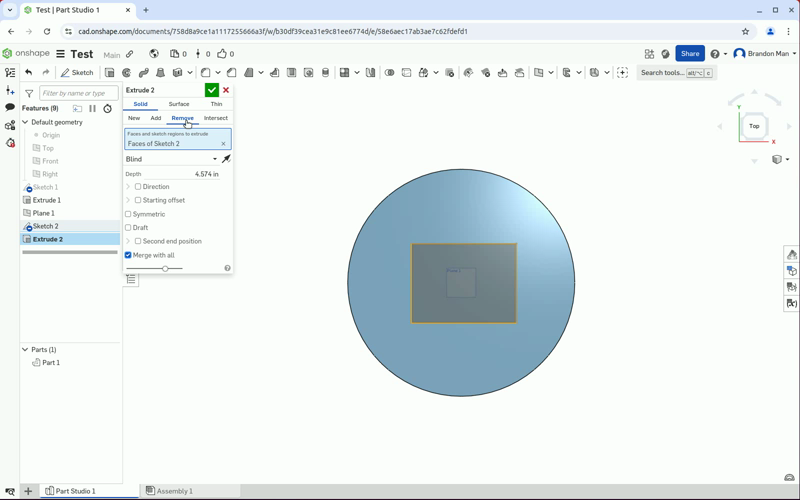
key(enter)
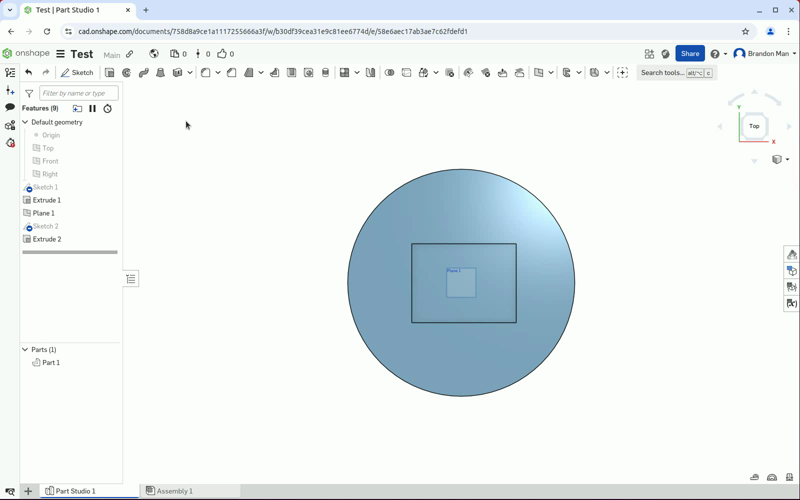
key(shift+h)
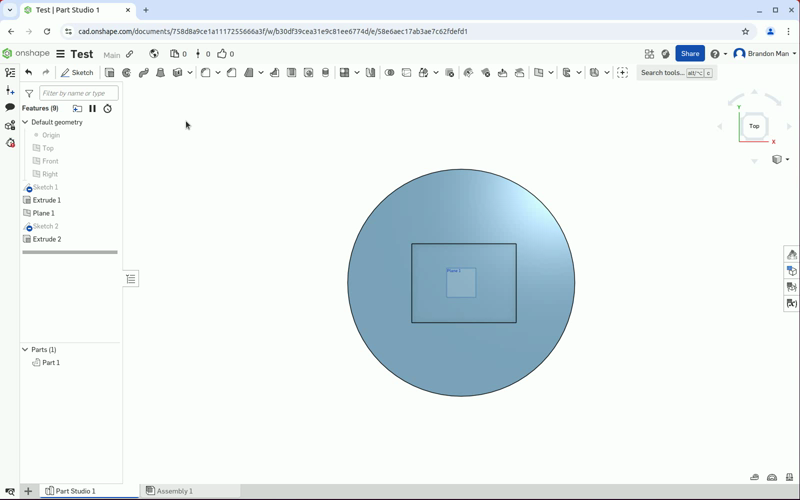
key(shift+h)
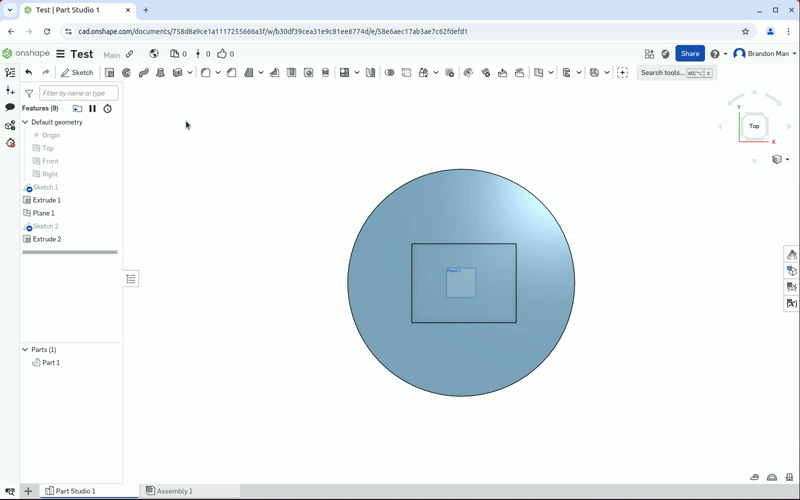
mouse_move(73, 189)
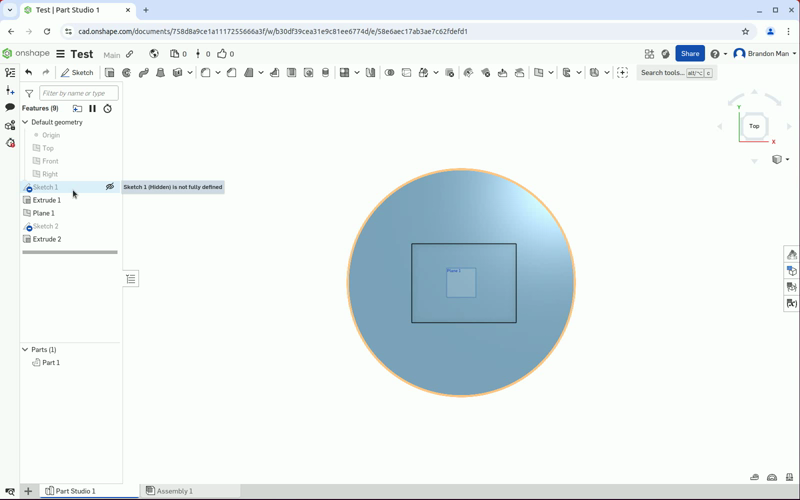
click(73, 189)
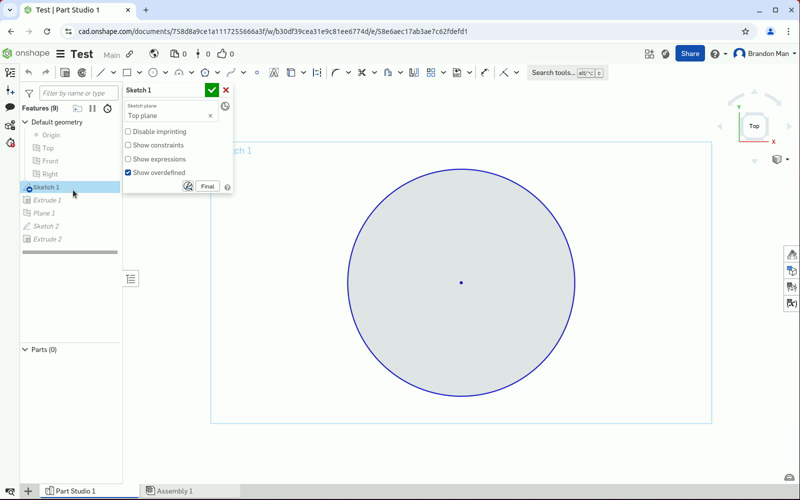
mouse_move(229, 92)
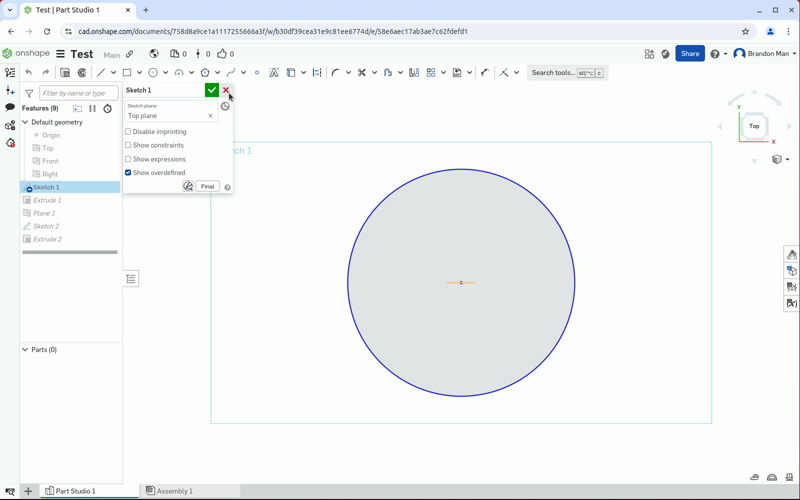
click(229, 92)
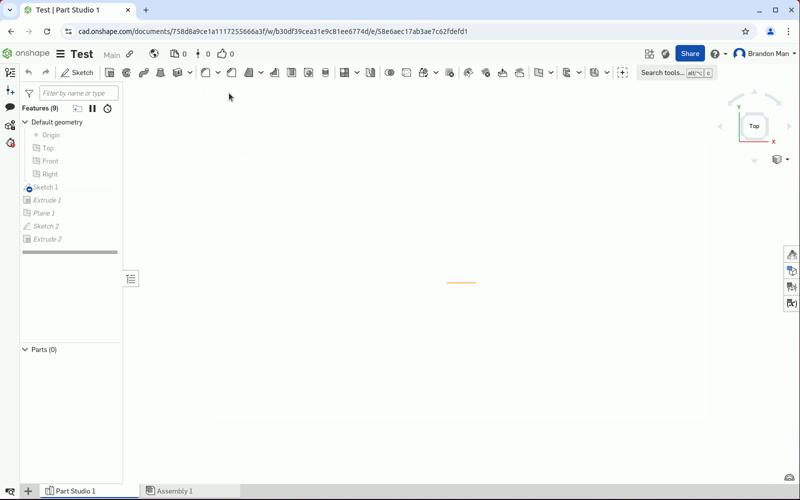
mouse_move(73, 352)
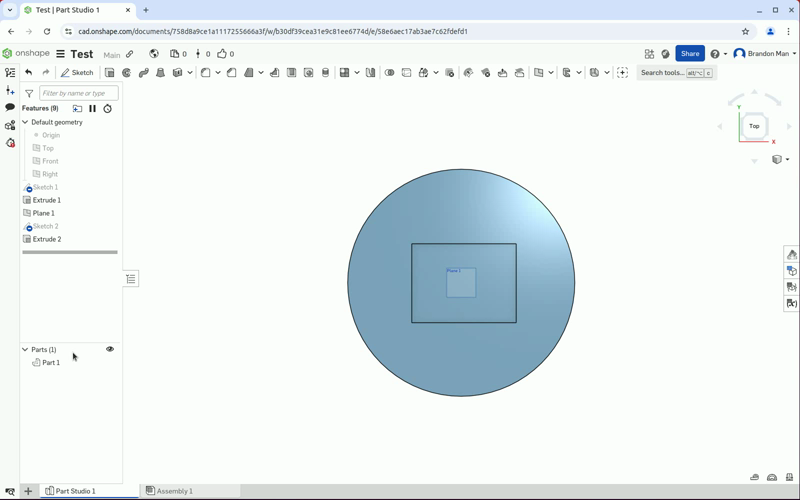
key(y)
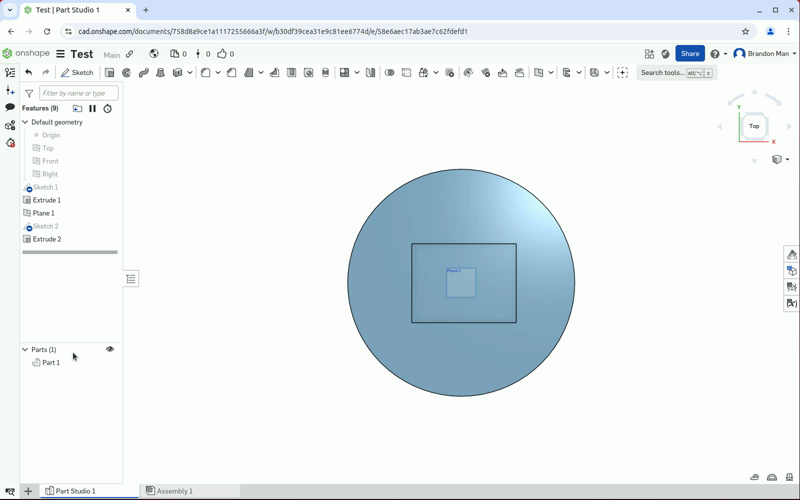
key(shift+p)
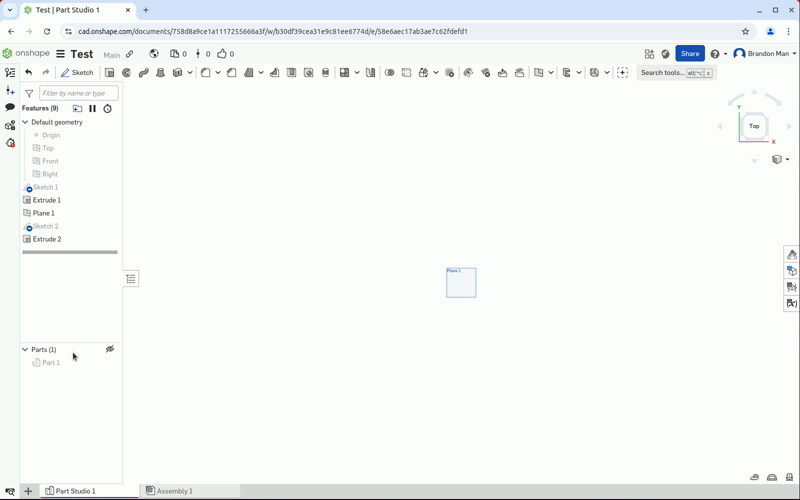
key(space)
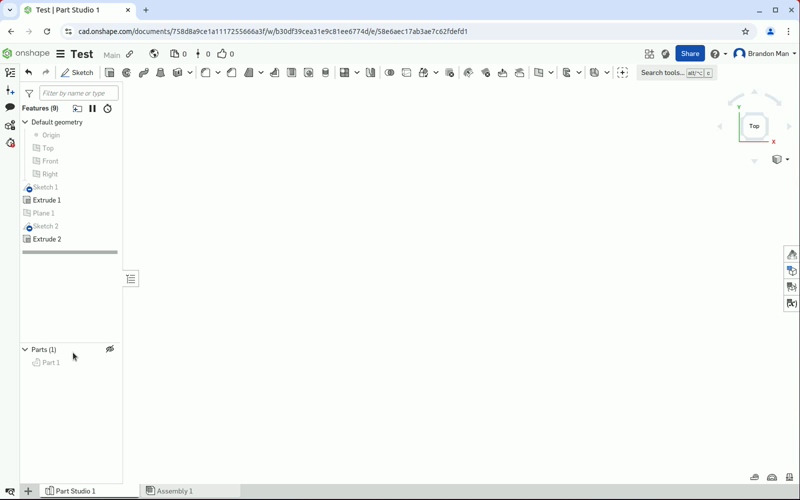
key_down(shift)
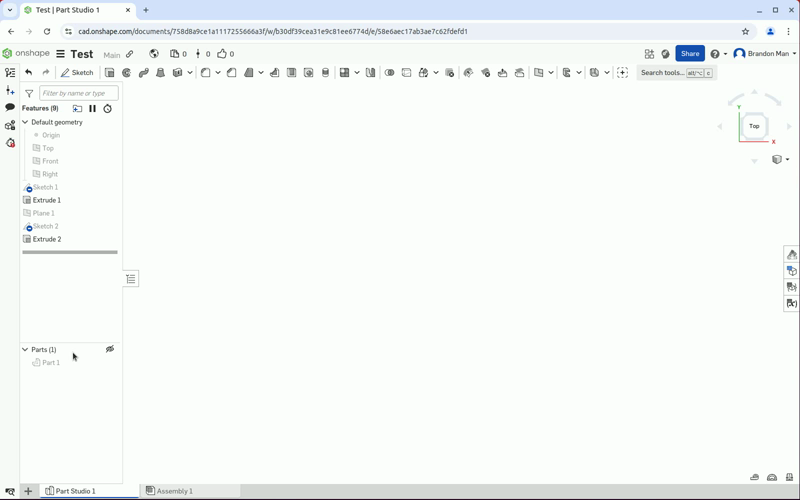
key(up)
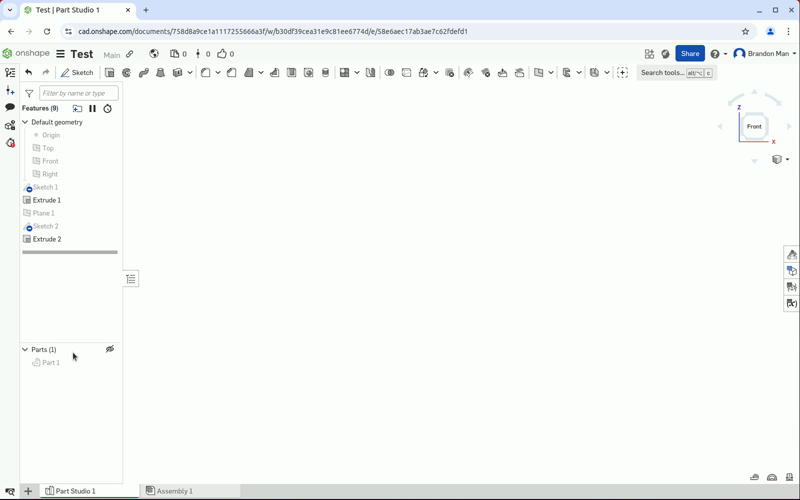
key_up(shift)
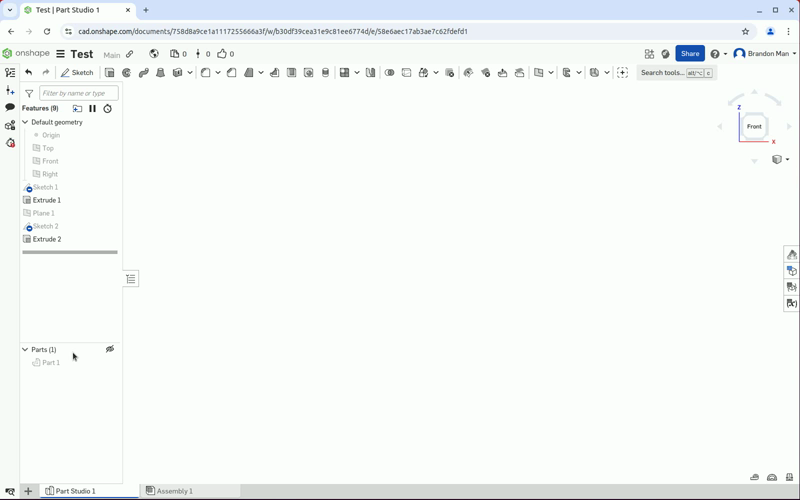
key(space)
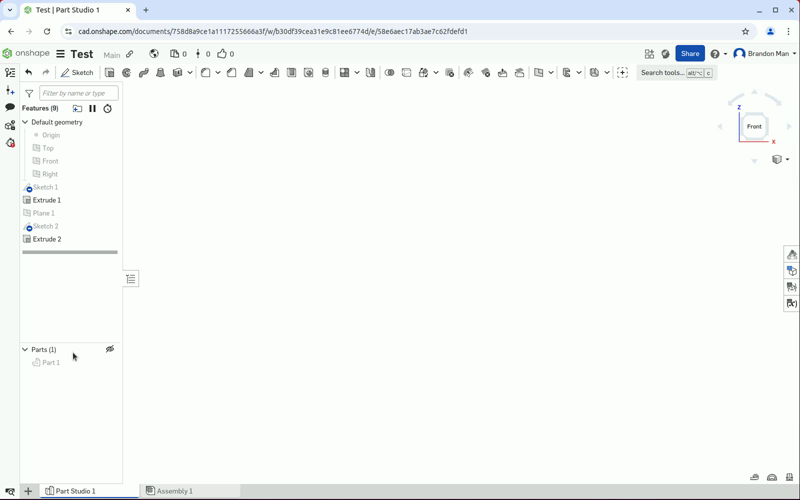
key_down(shift)
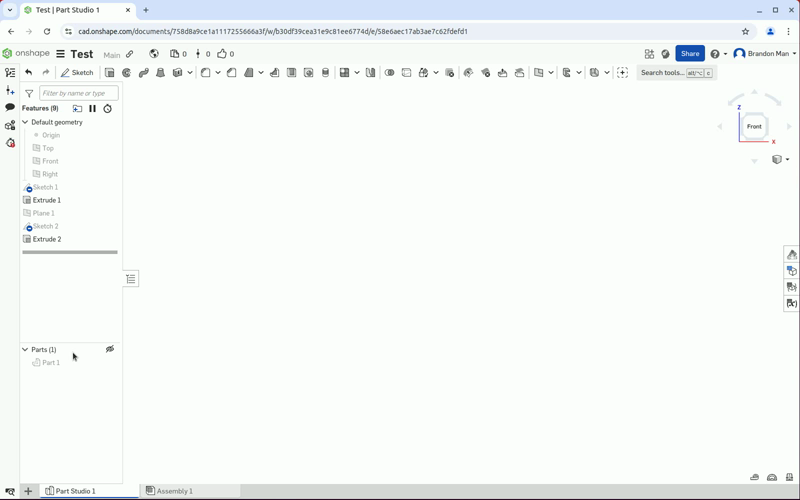
key(left)
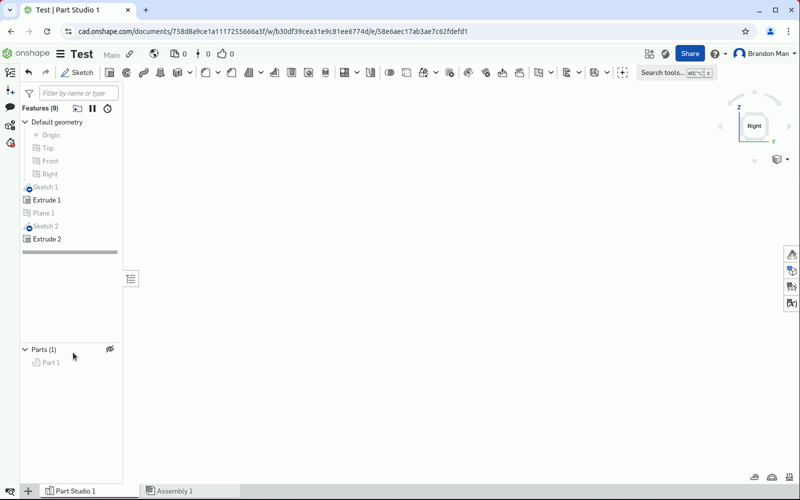
key_up(shift)
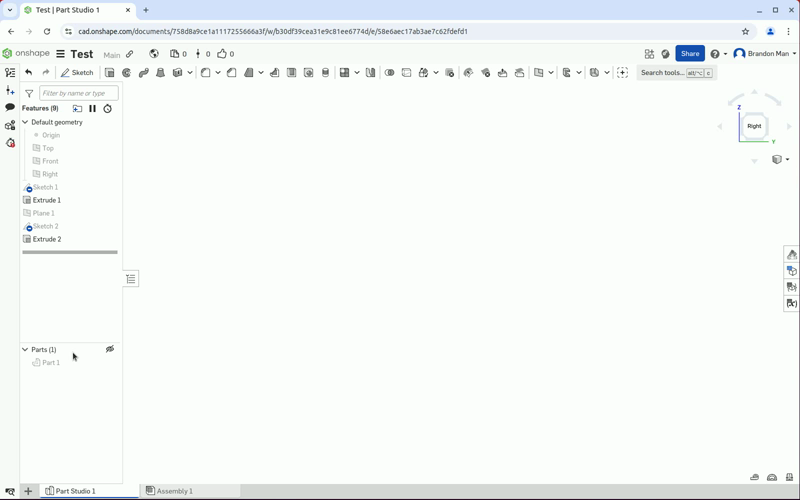
mouse_move(73, 352)
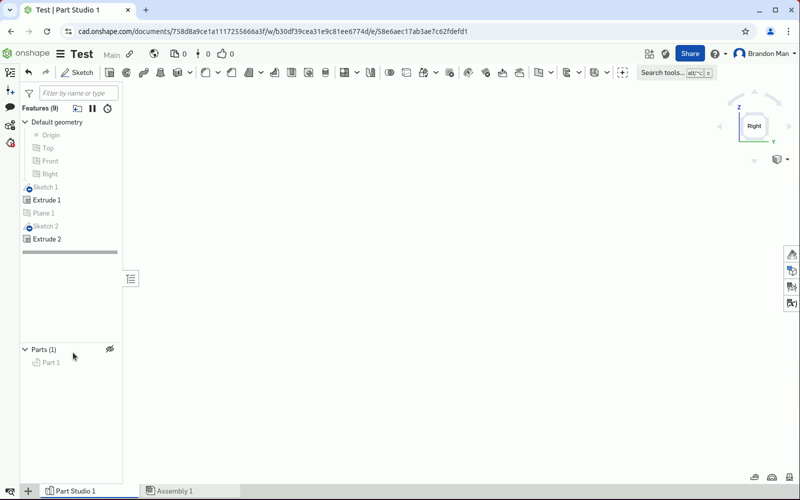
key(shift+y)
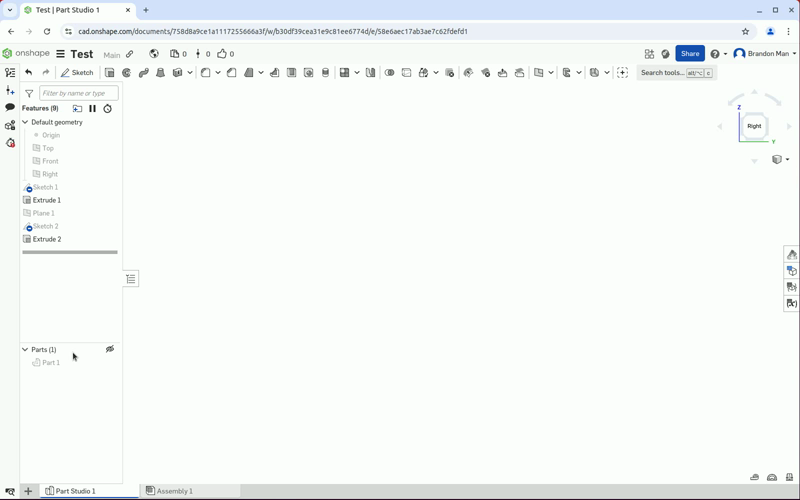
key(shift+s)
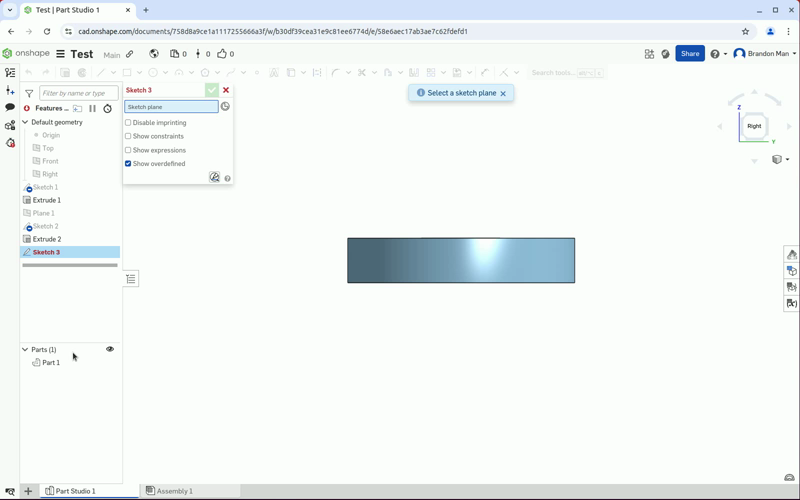
mouse_move(73, 176)
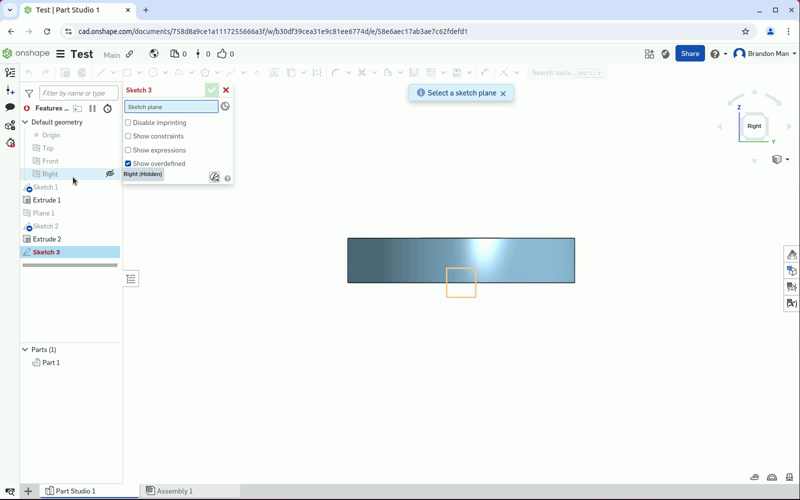
click(73, 176)
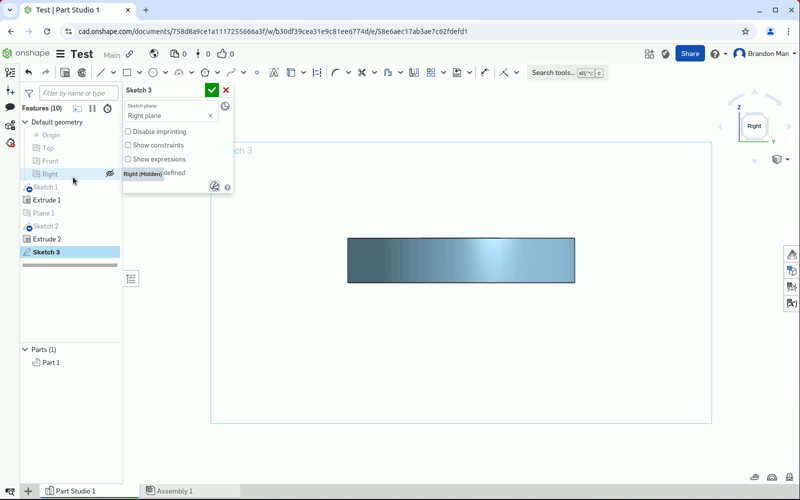
mouse_move(73, 352)
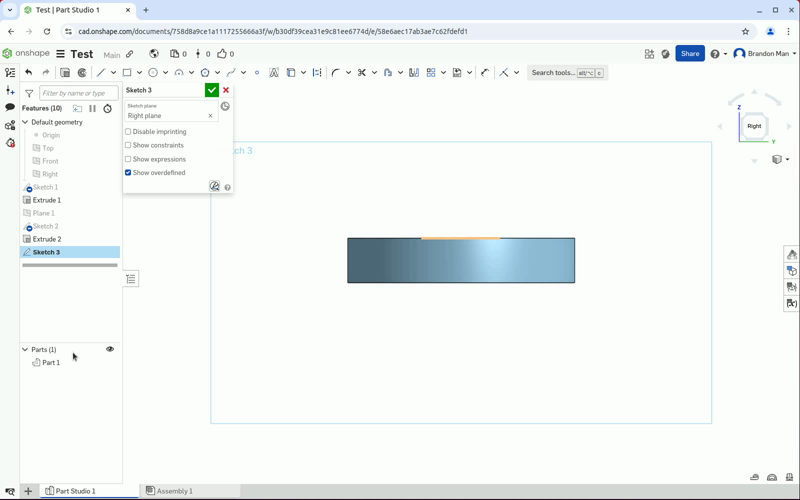
key(y)
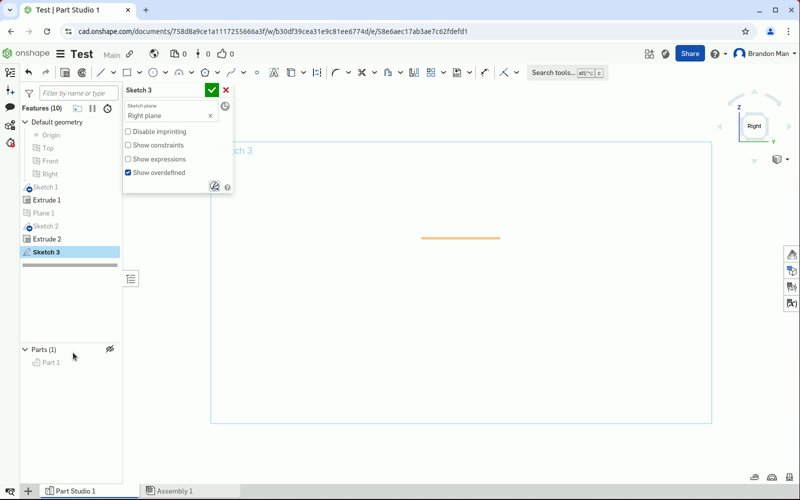
key(c)
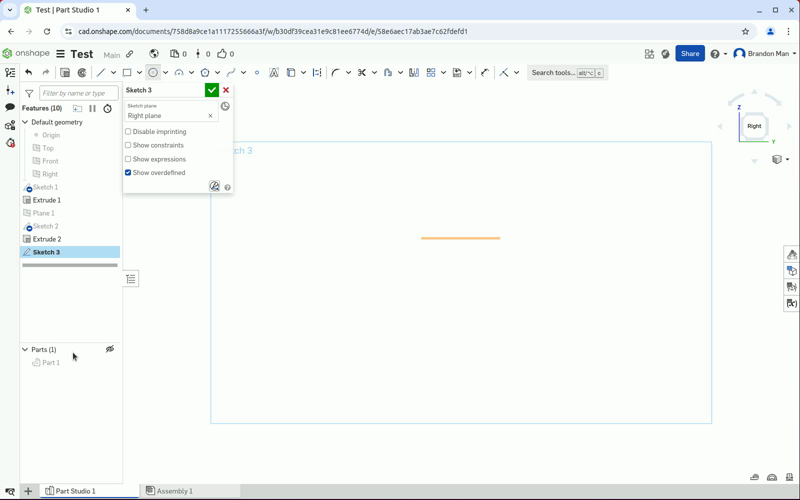
key_down(shift)
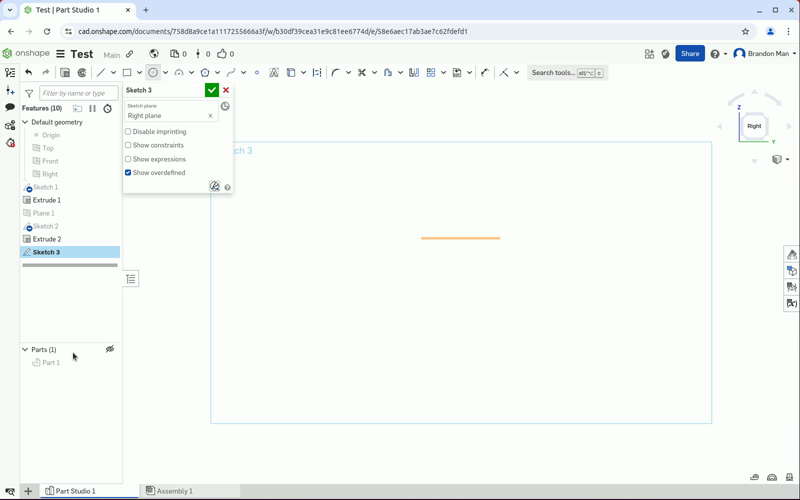
mouse_move(461, 259)
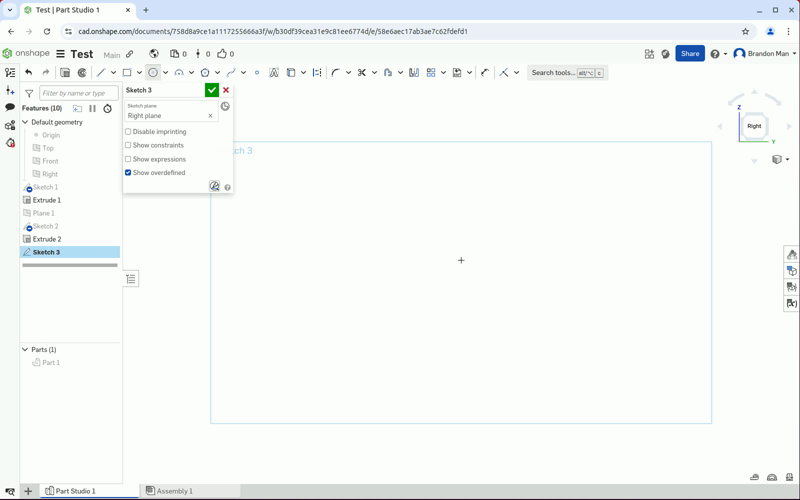
click(461, 259)
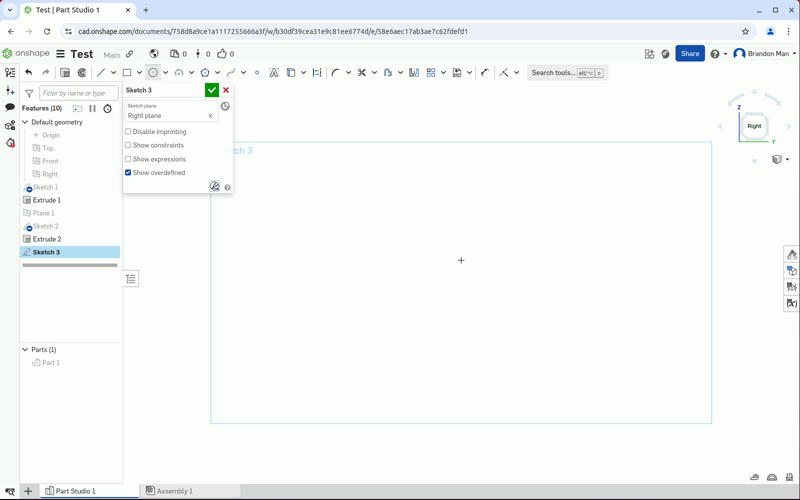
key_up(shift)
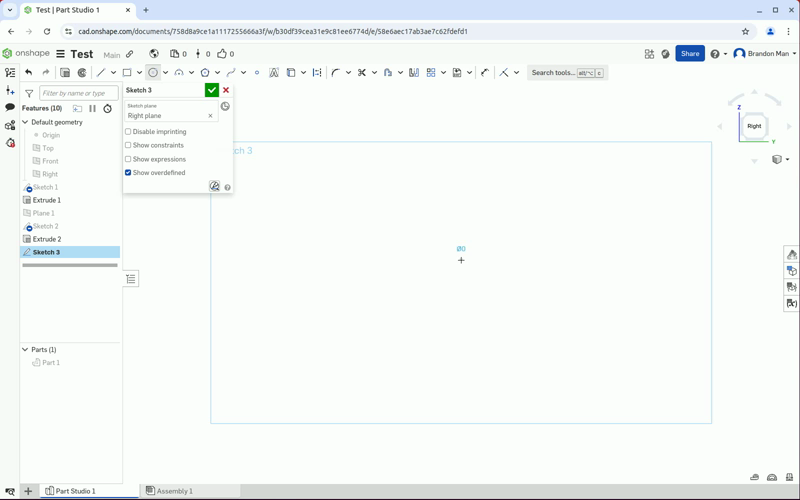
mouse_move(472, 259)
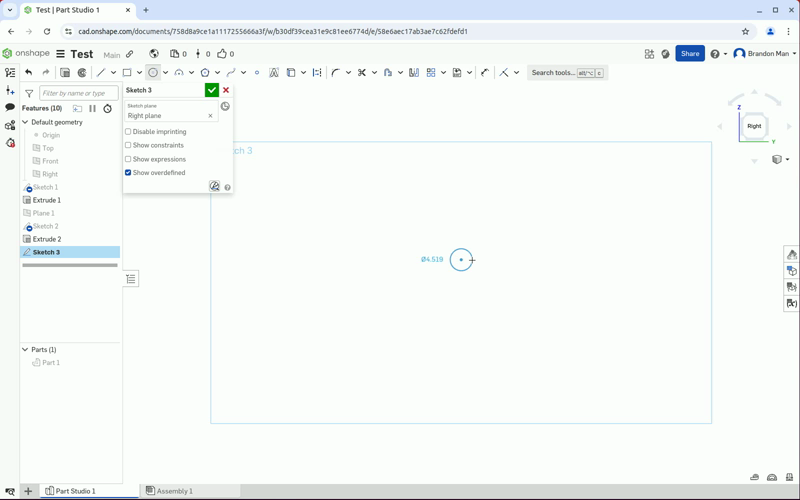
click(472, 259)
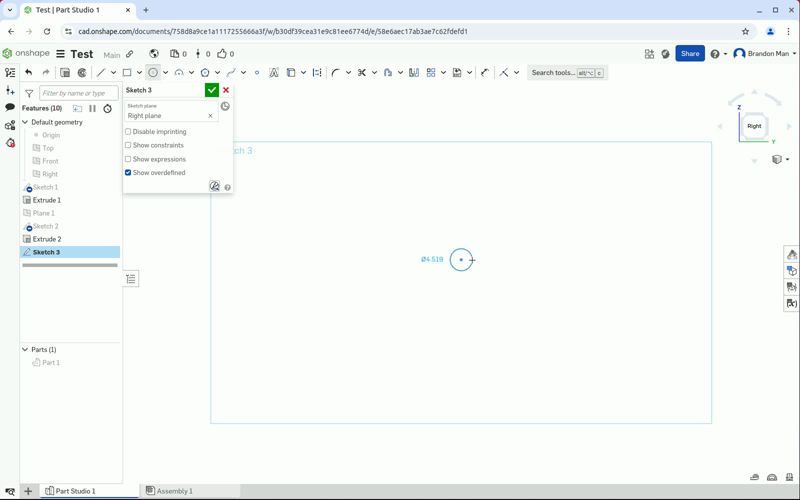
key(esc)
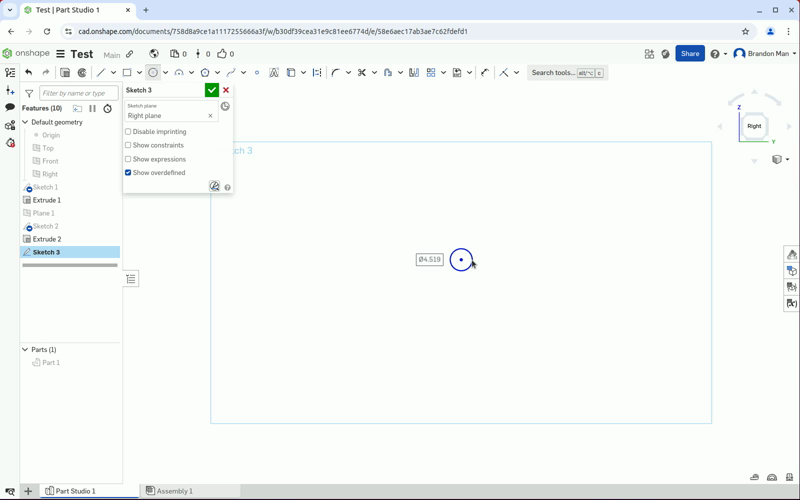
mouse_move(457, 263)
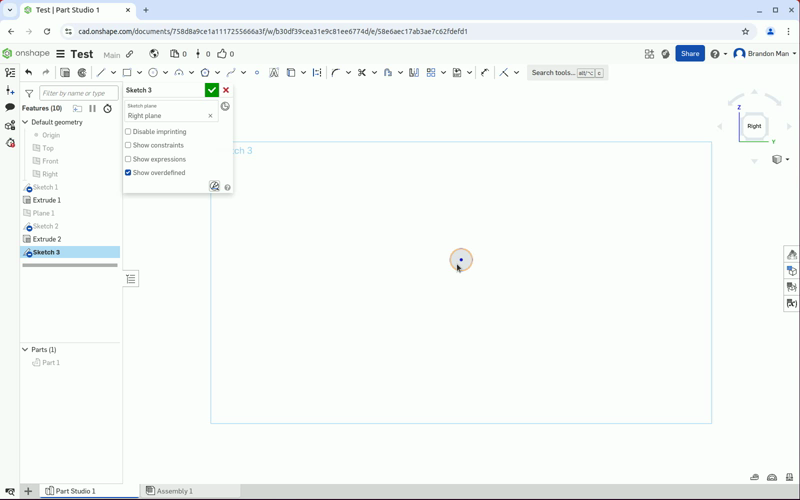
scroll(6)
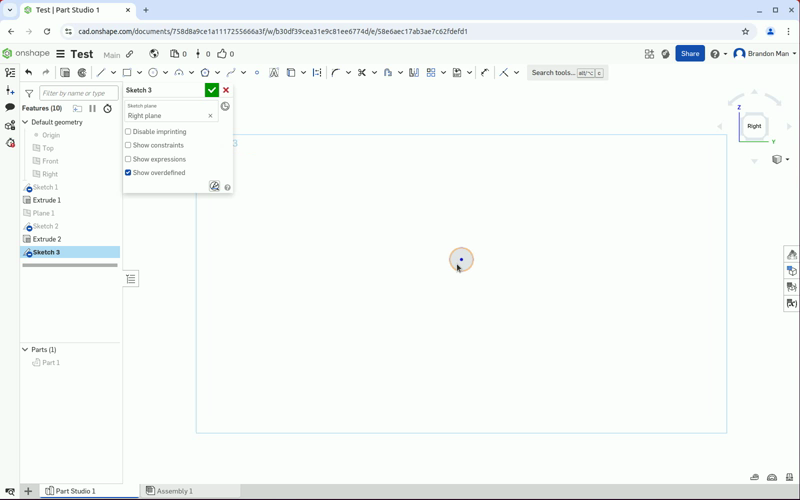
scroll(6)
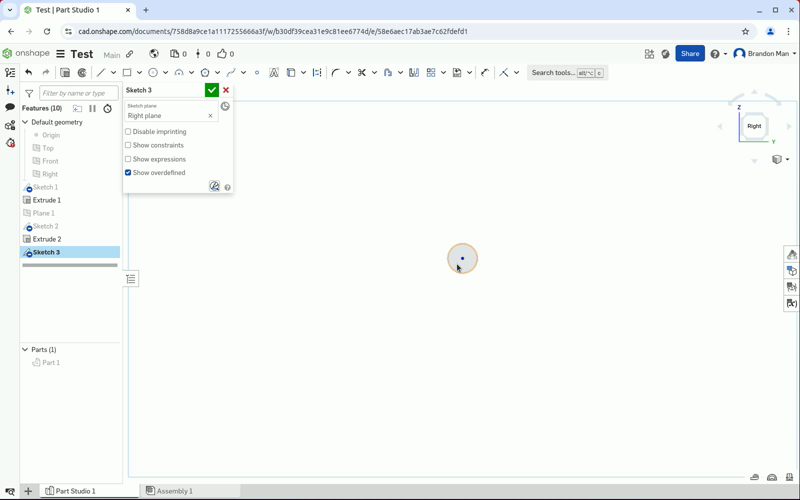
scroll(6)
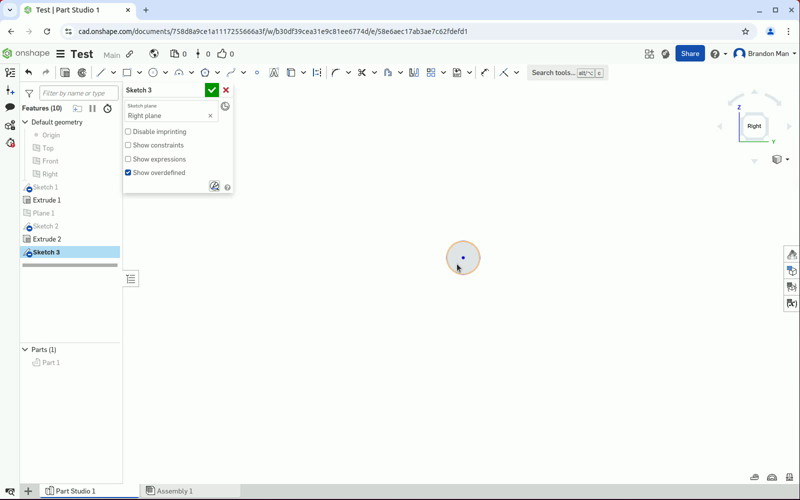
scroll(6)
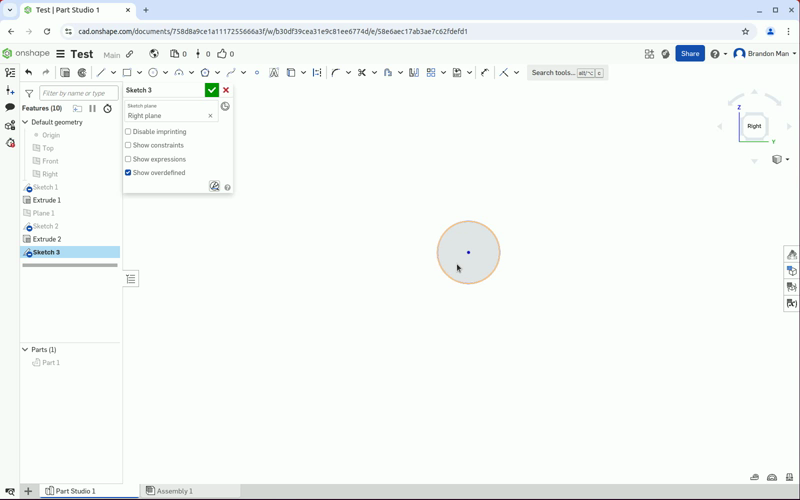
scroll(6)
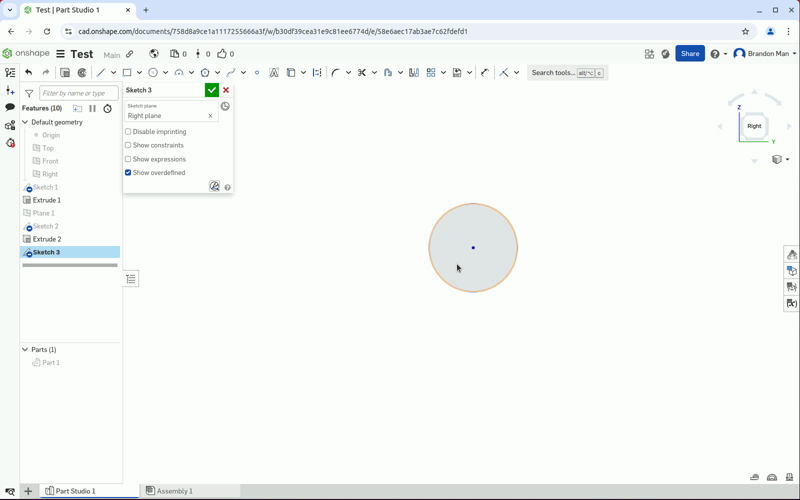
scroll(6)
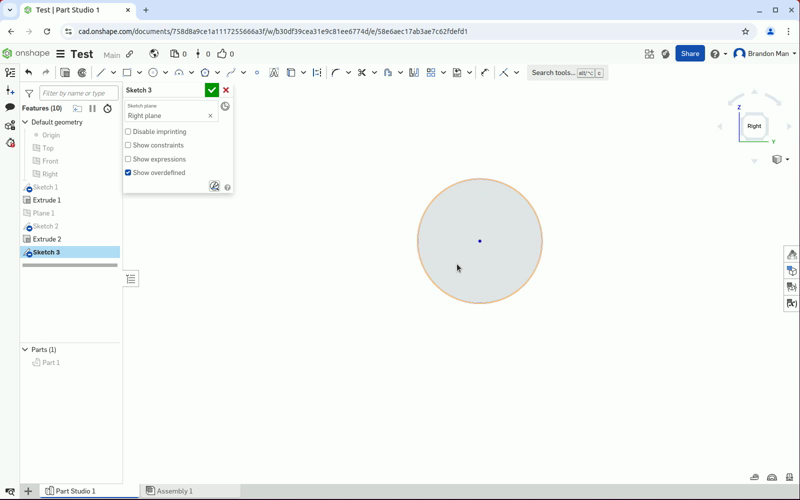
scroll(6)
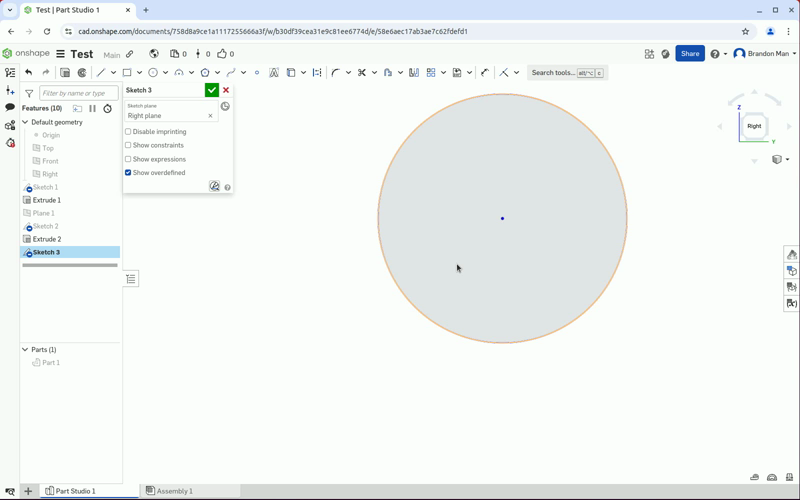
click(457, 263)
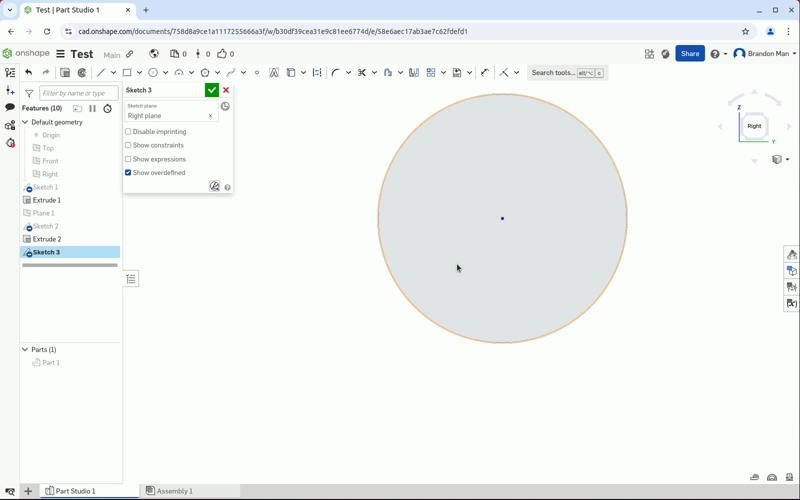
scroll(-6)
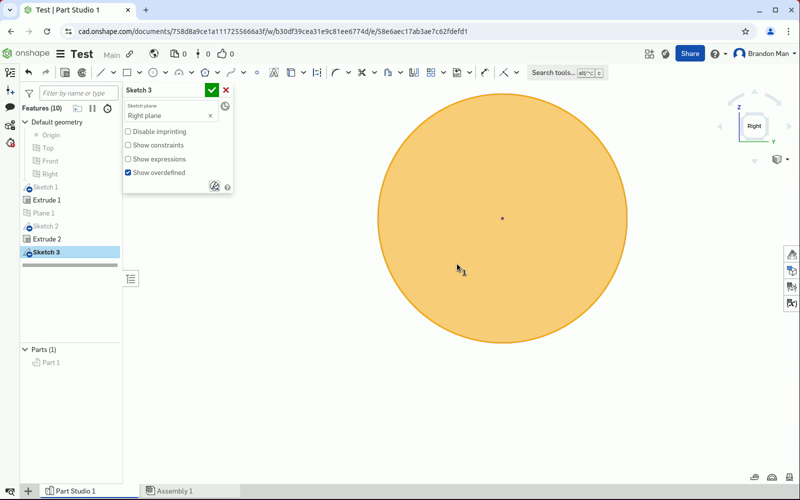
scroll(-6)
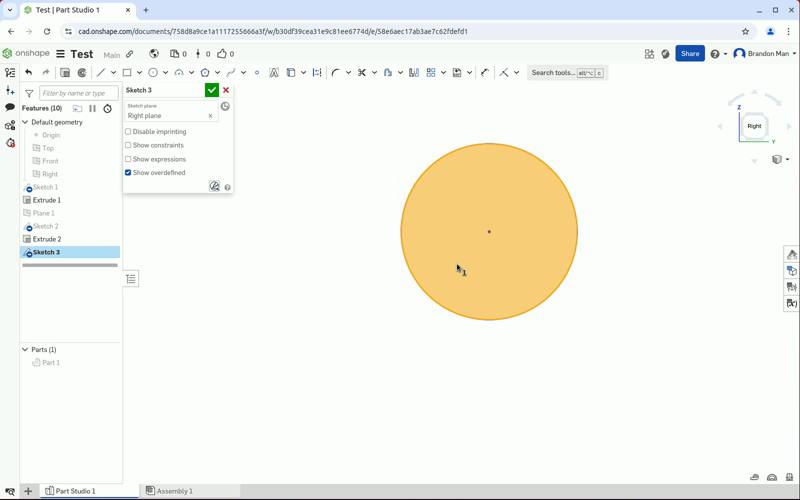
scroll(-6)
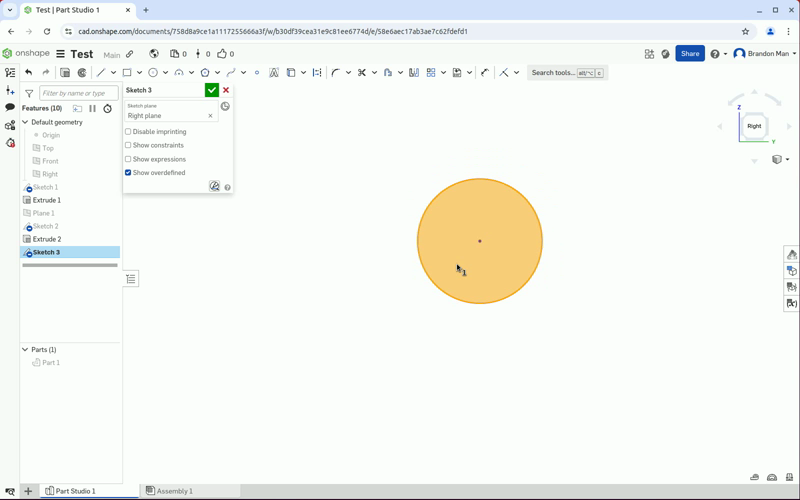
scroll(-6)
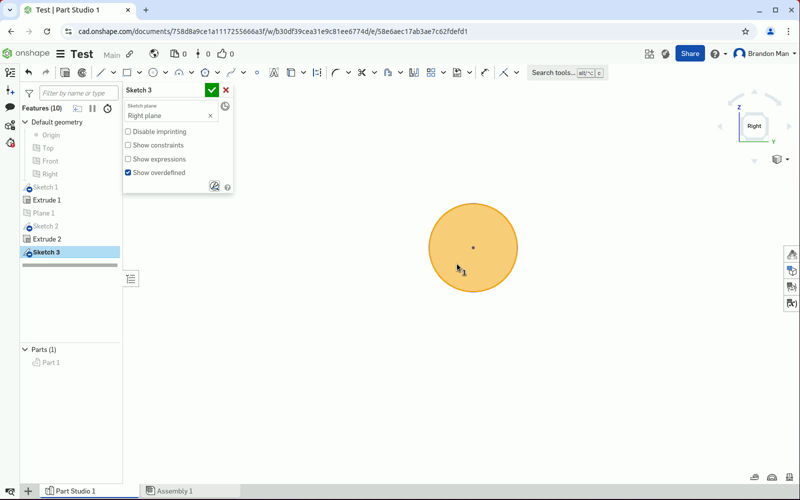
scroll(-6)
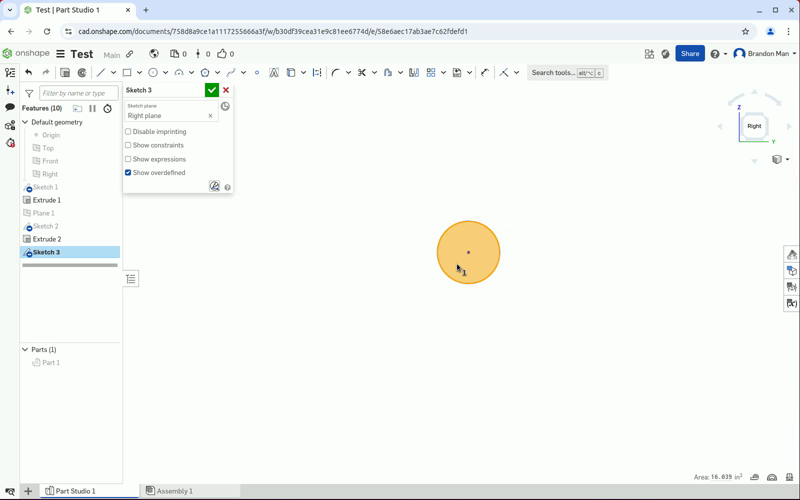
scroll(-6)
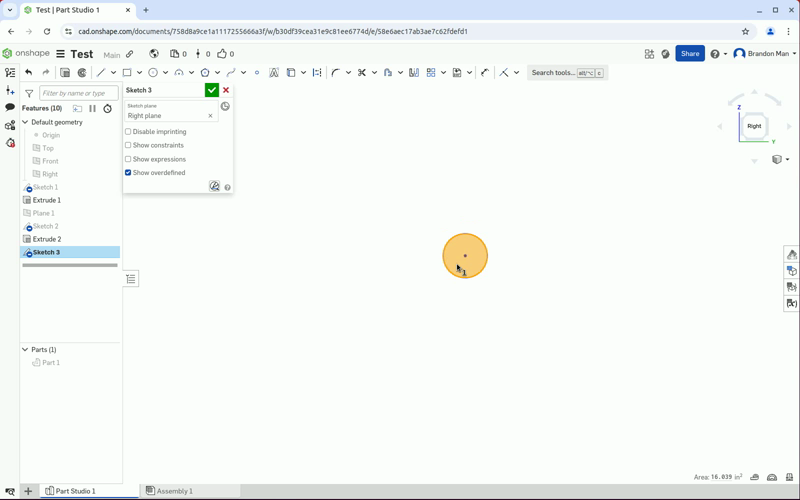
scroll(-6)
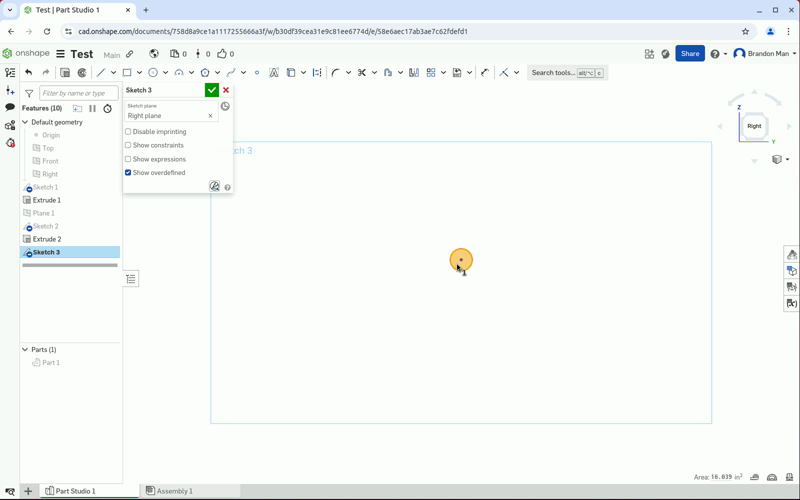
mouse_move(73, 352)
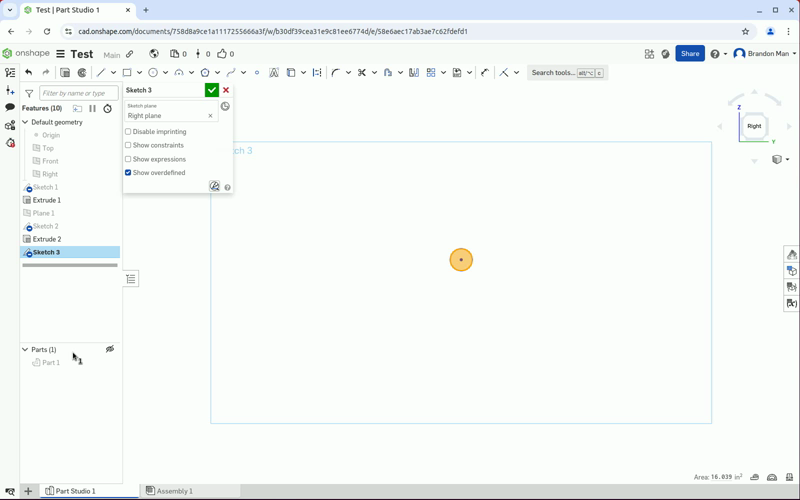
key(shift+y)
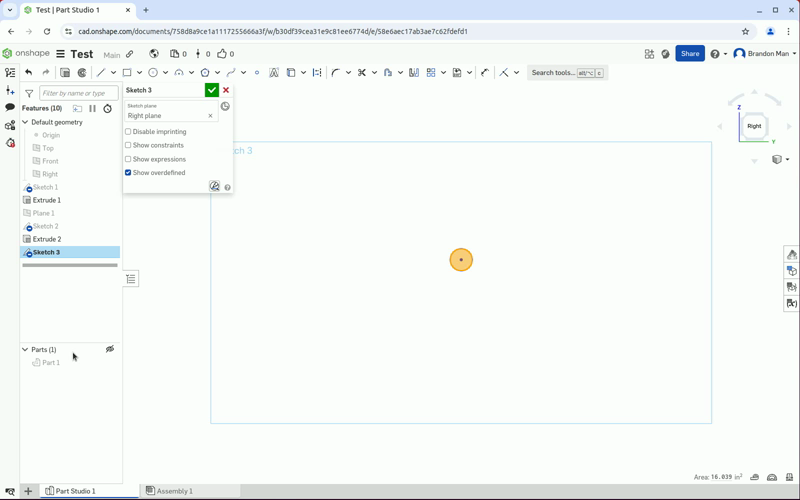
key(shift+e)
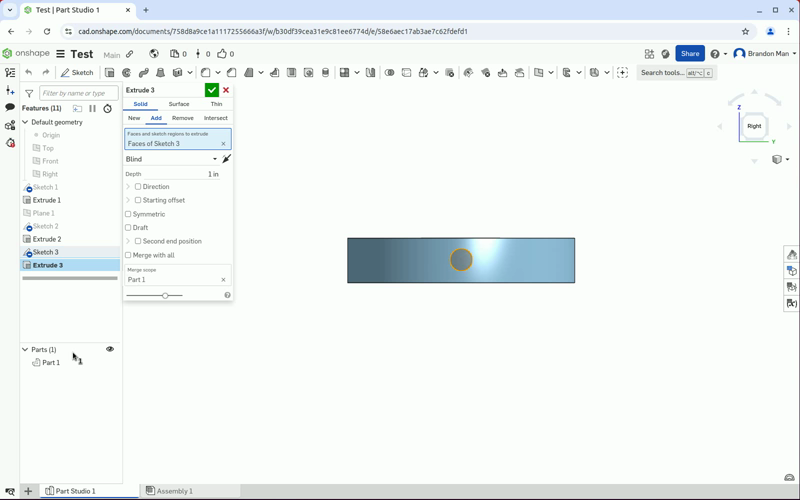
mouse_move(143, 106)
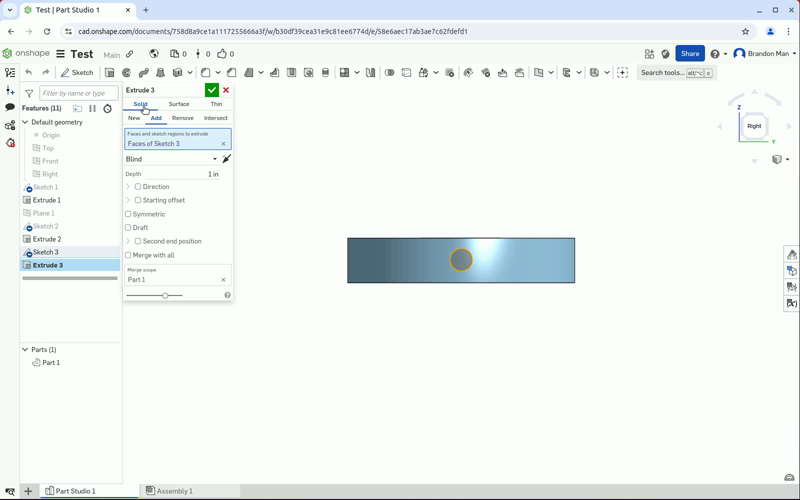
click(143, 106)
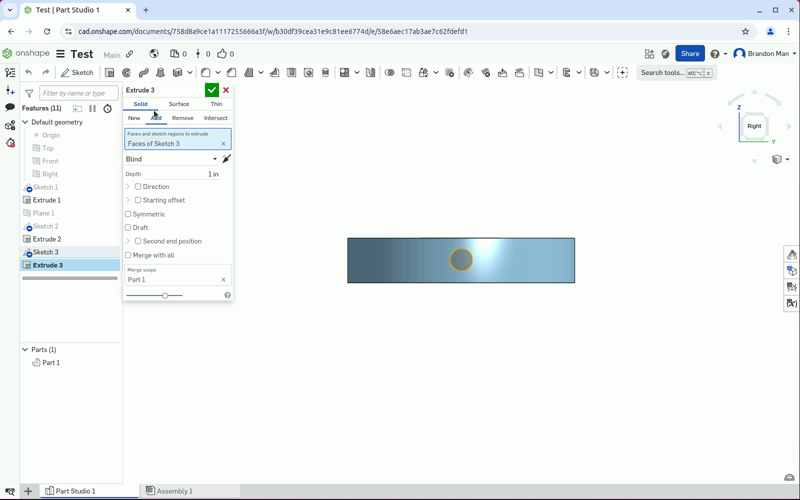
mouse_move(186, 120)
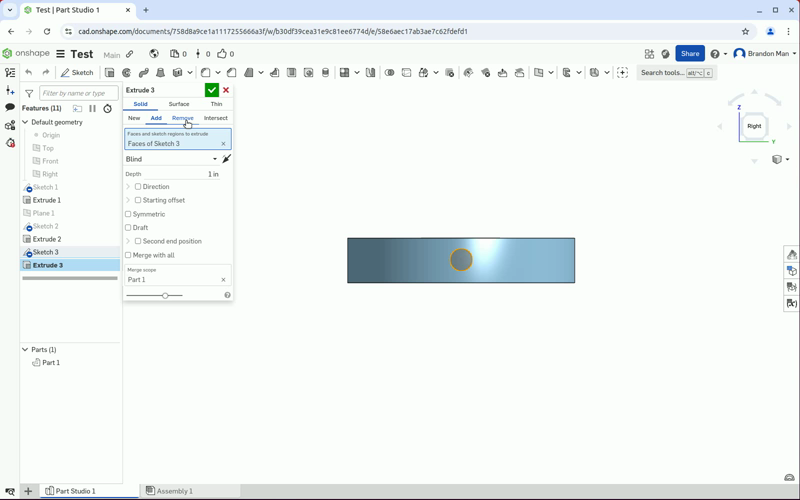
click(186, 120)
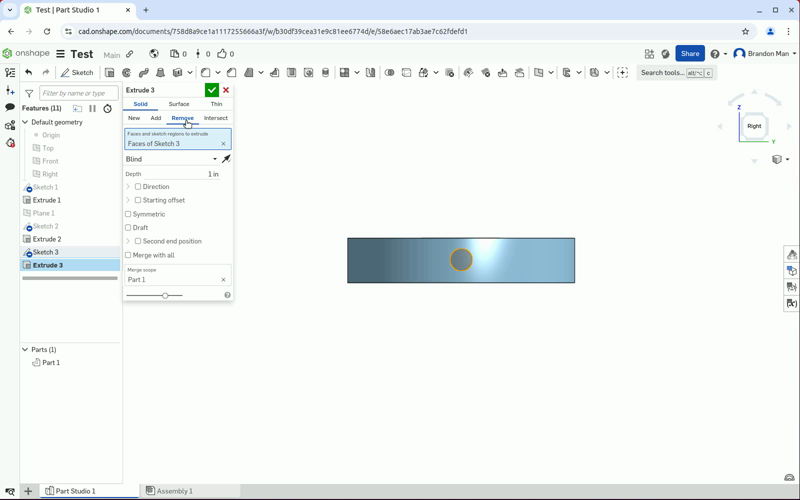
key(tab, 4)
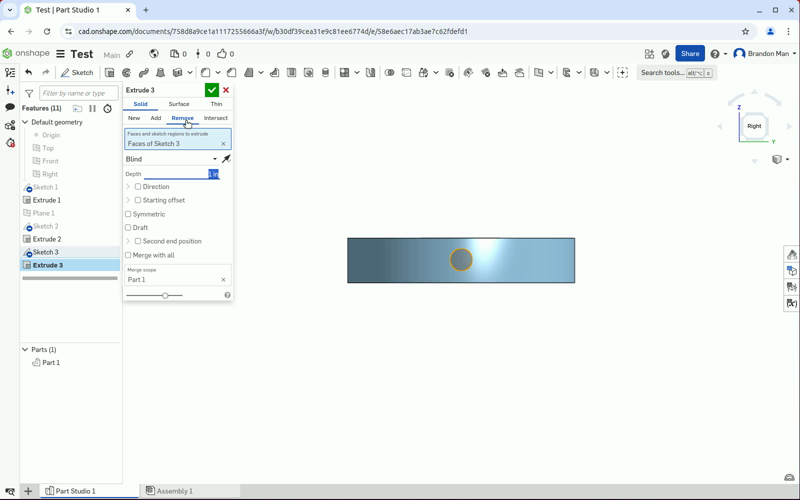
text(-61.14)
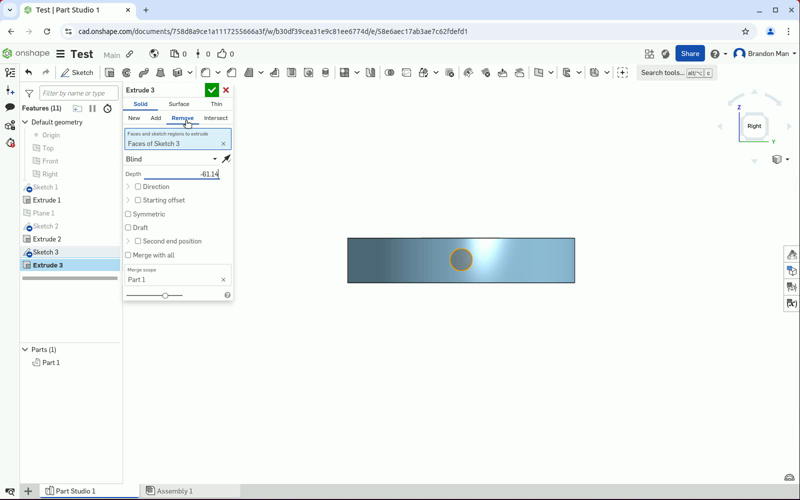
key(tab, 3)
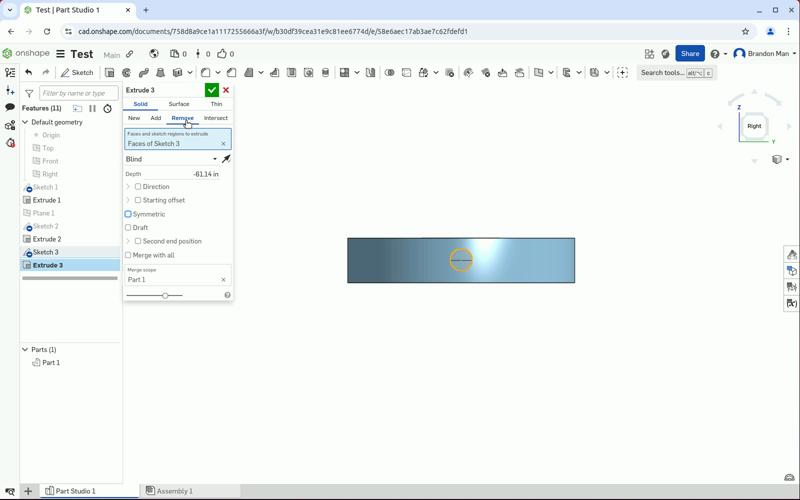
key(space)
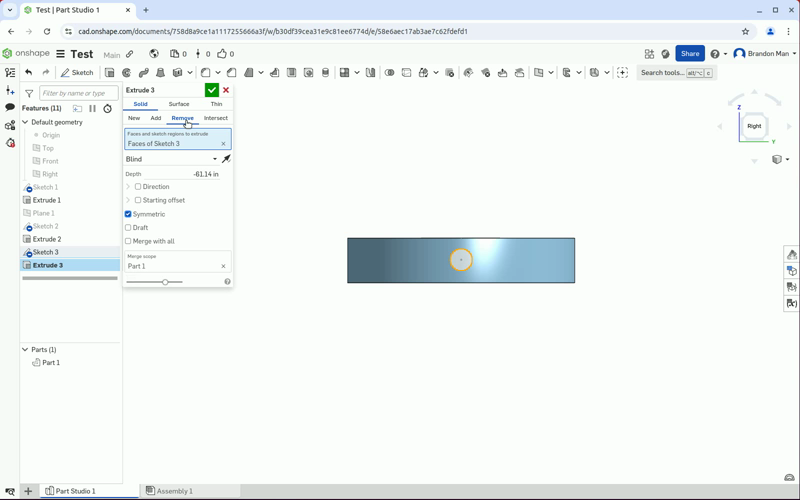
key(tab, 2)
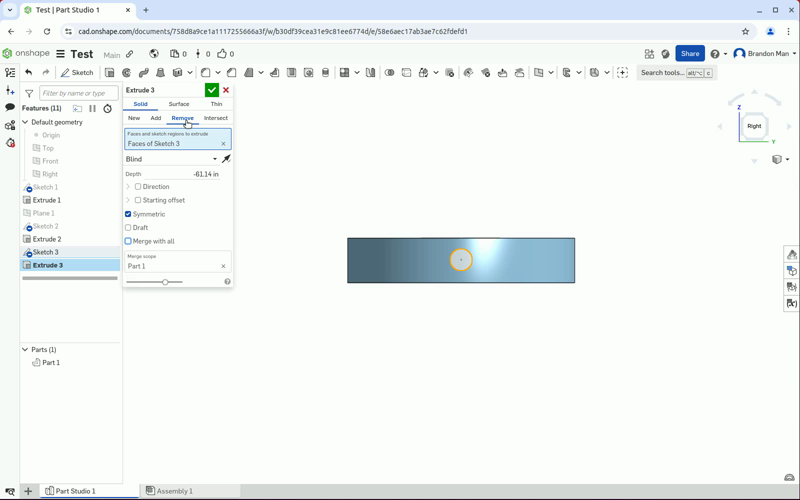
key(space)
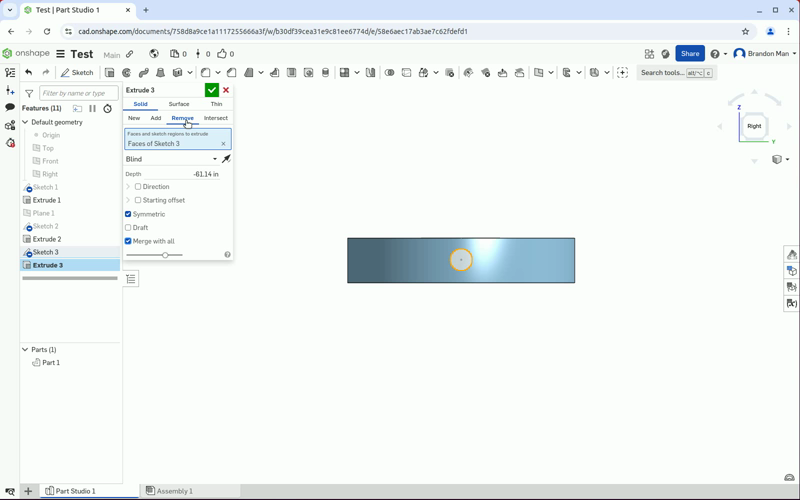
key(enter)
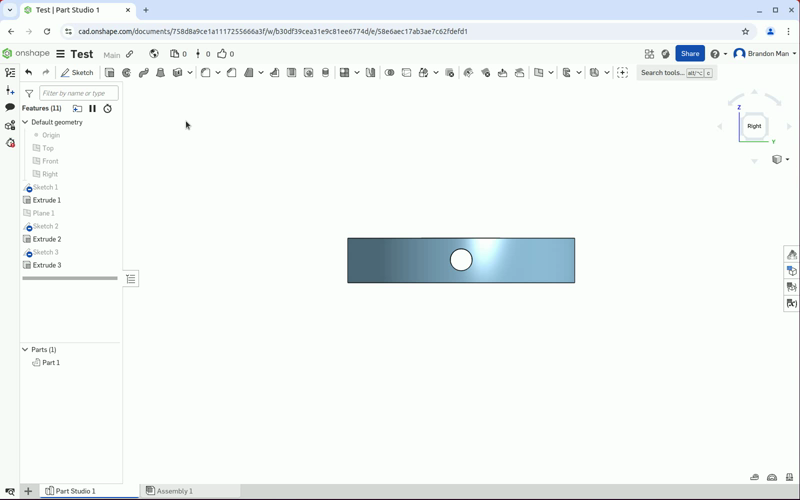
key(shift+h)
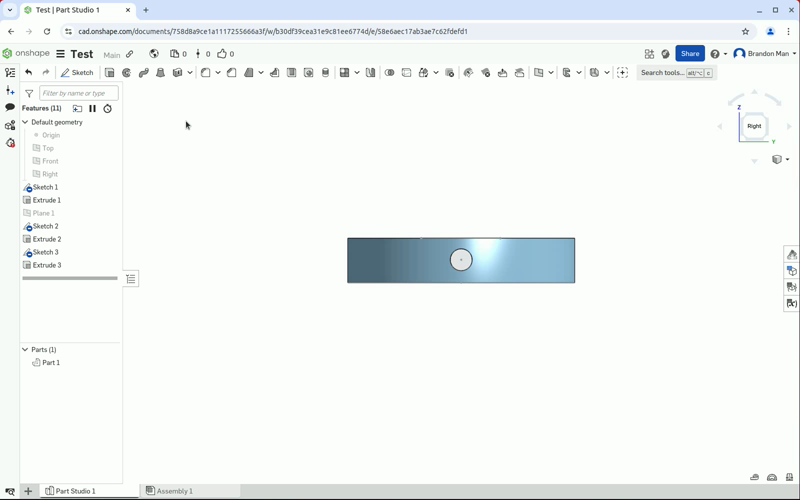
key(shift+h)
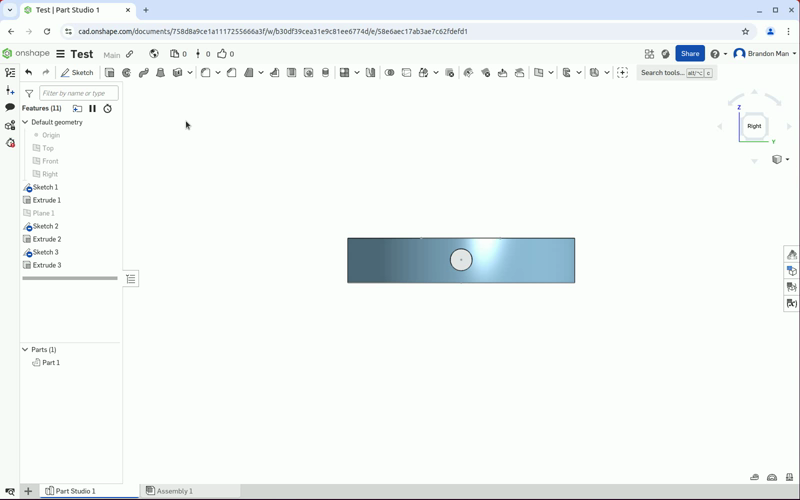
key(shift+7)
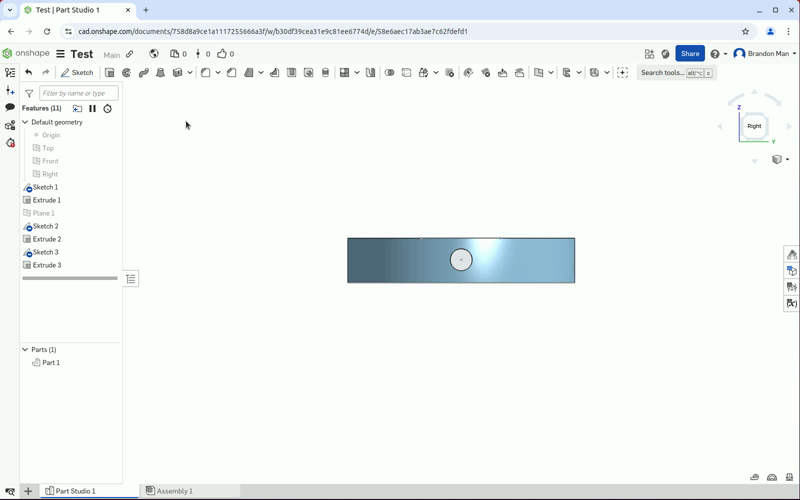
key(right, 2)
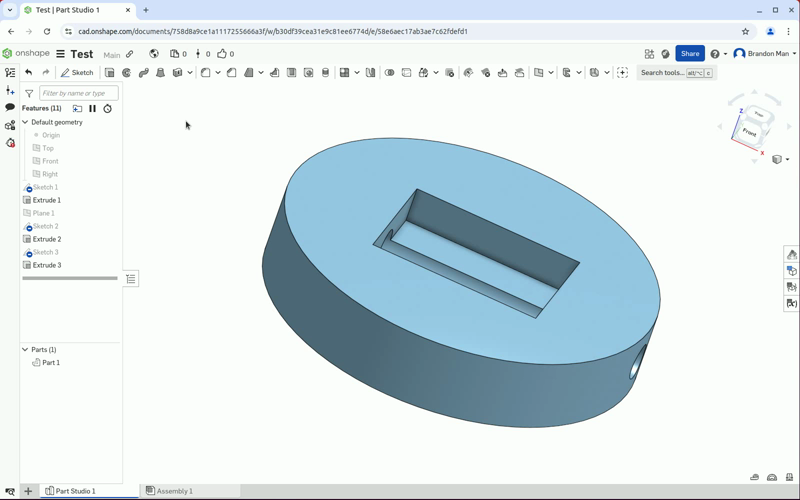
key(down, 2)
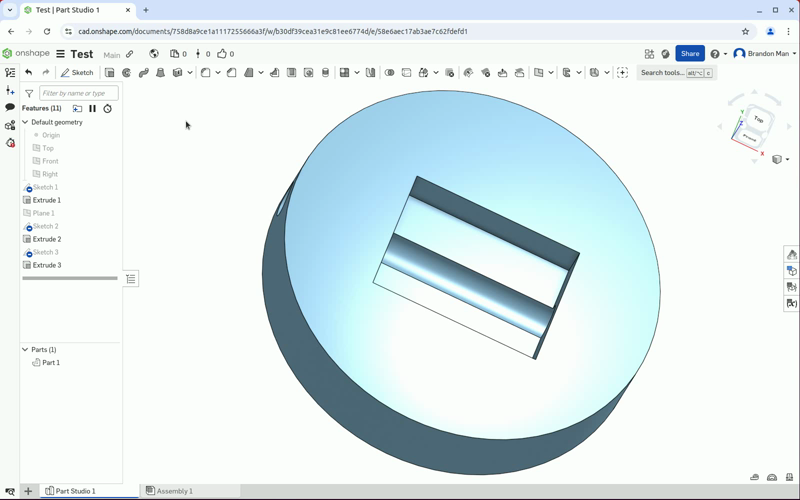
key(up, 2)
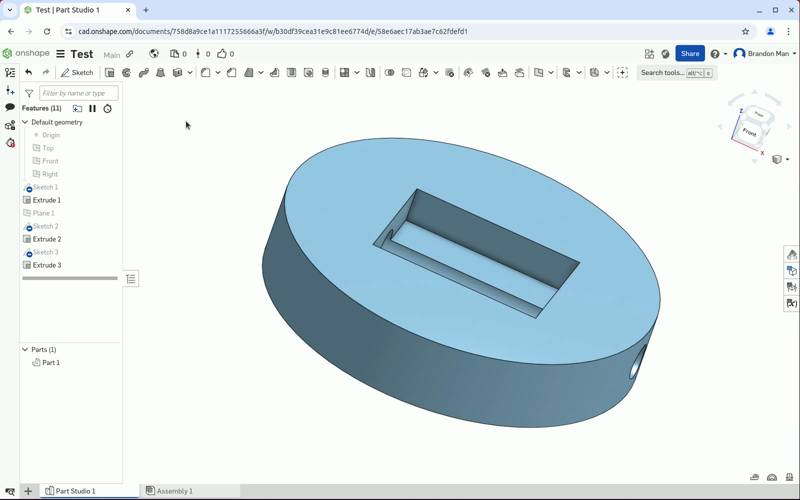
key(left, 2)
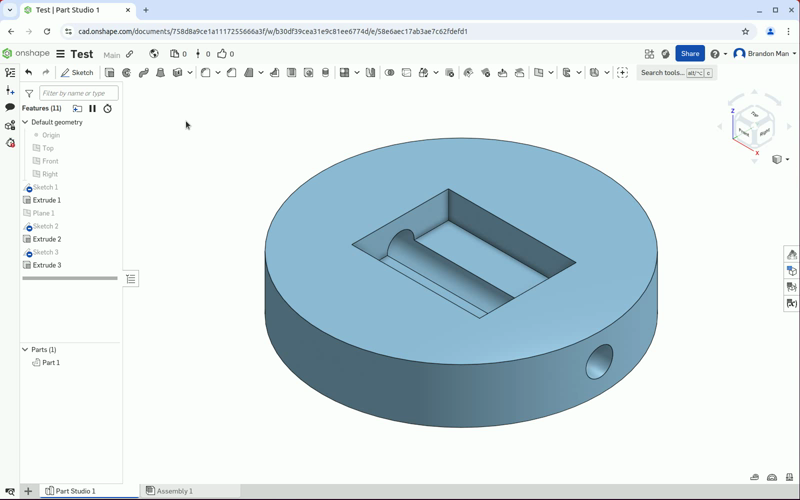
mouse_move(73, 189)
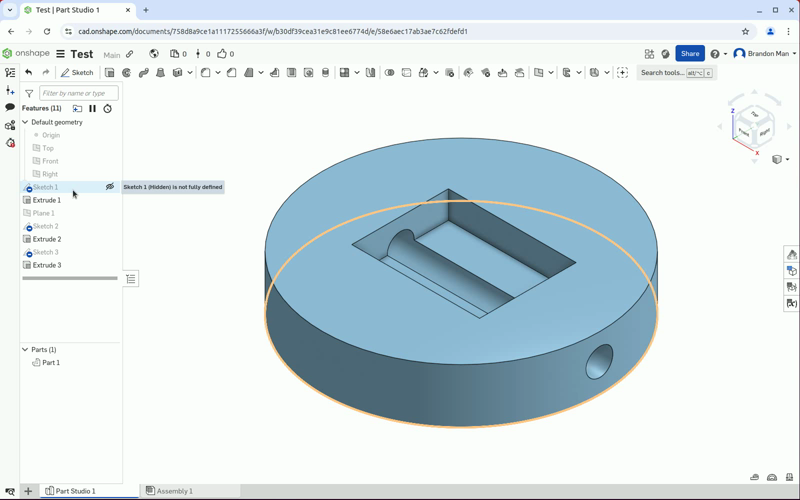
click(73, 189)